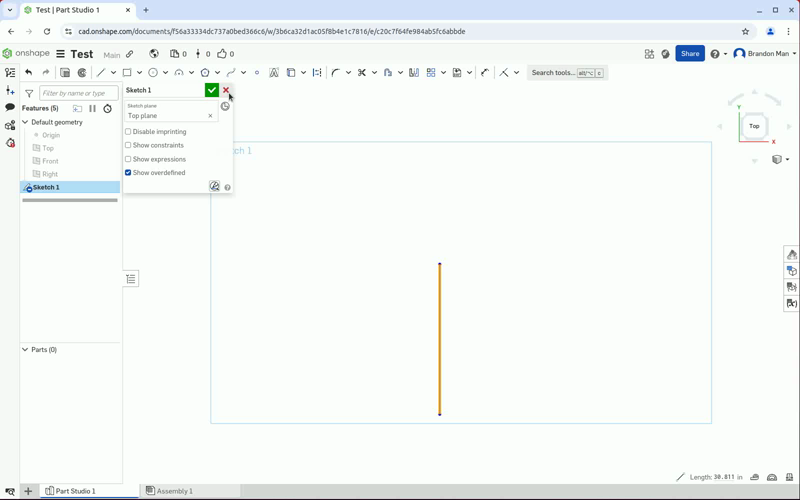
key(shift+h)
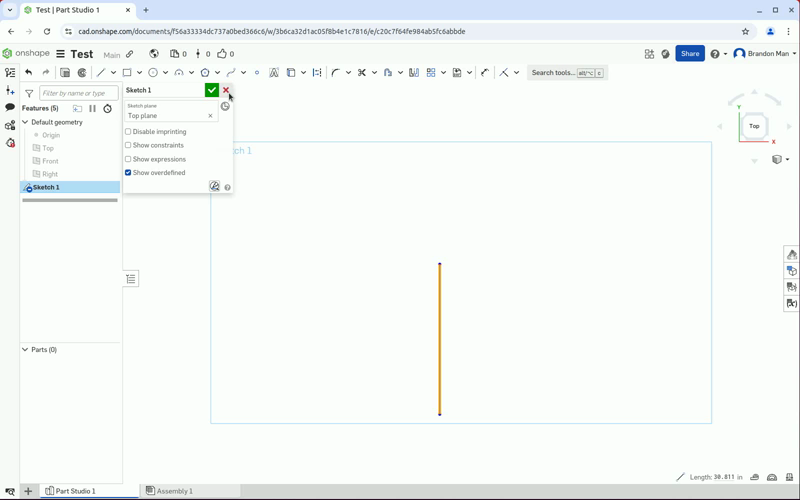
key(shift+s)
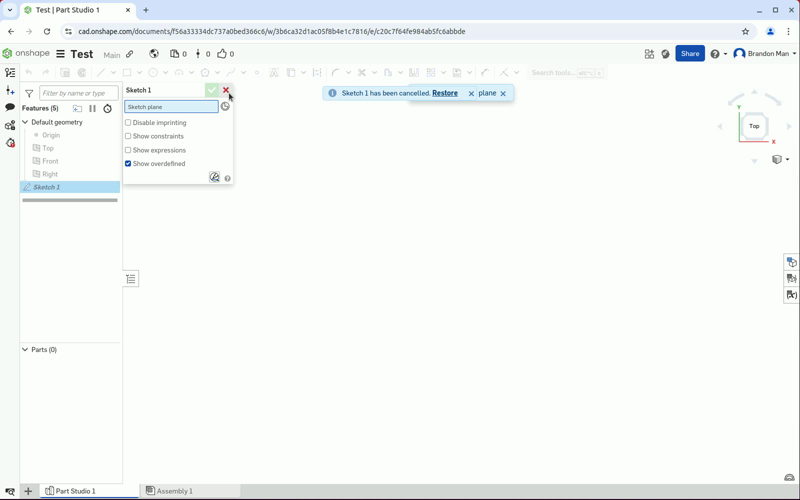
mouse_move(73, 150)
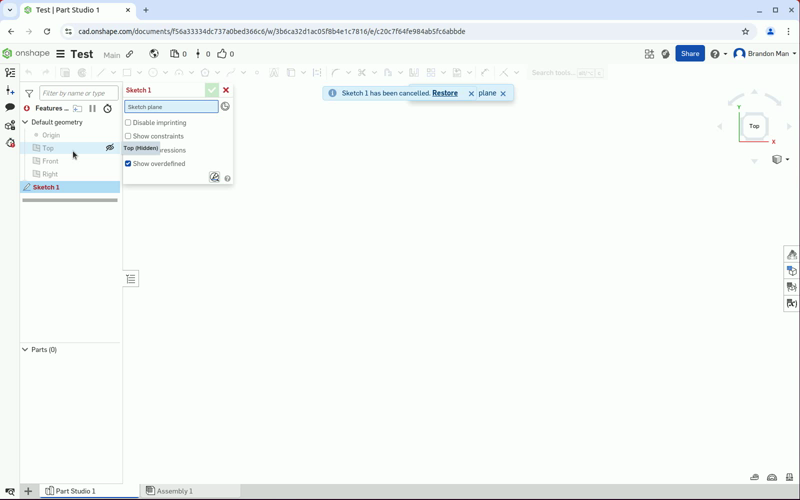
click(73, 150)
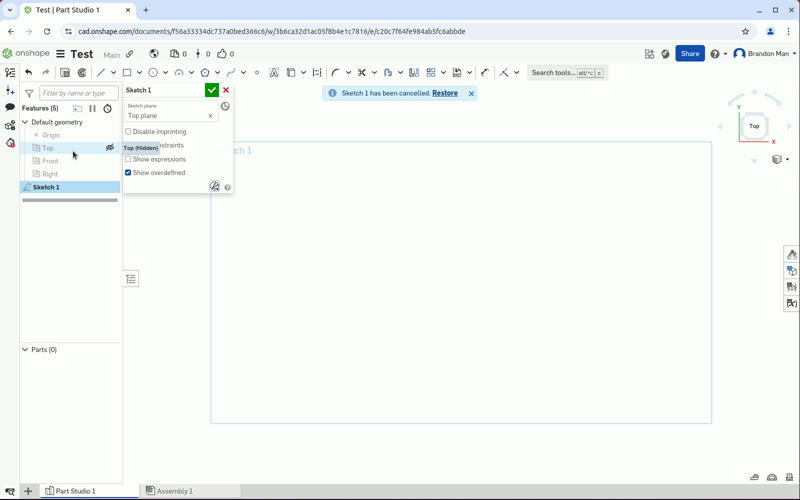
mouse_move(73, 352)
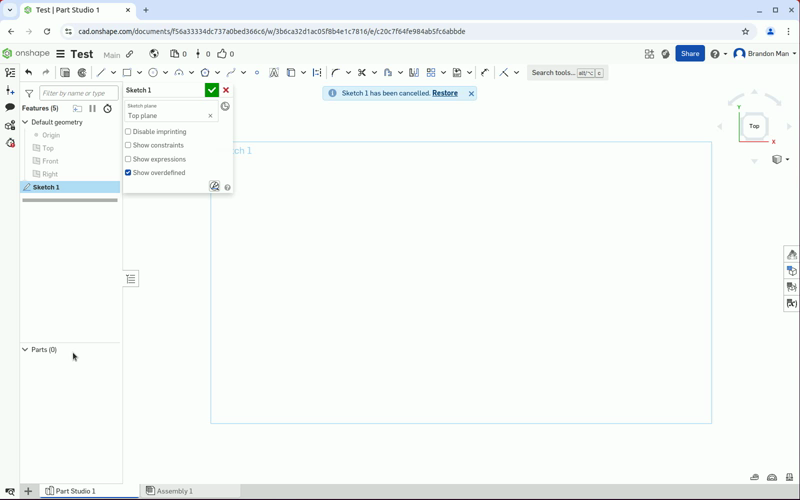
key(y)
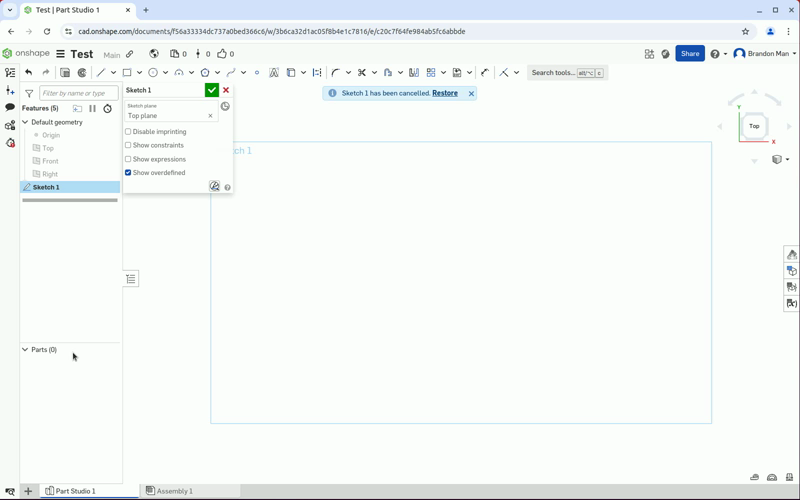
key(l)
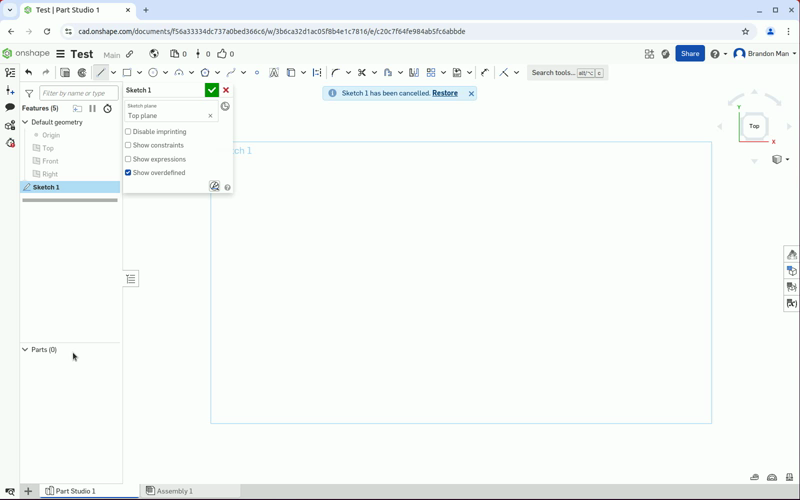
key_down(shift)
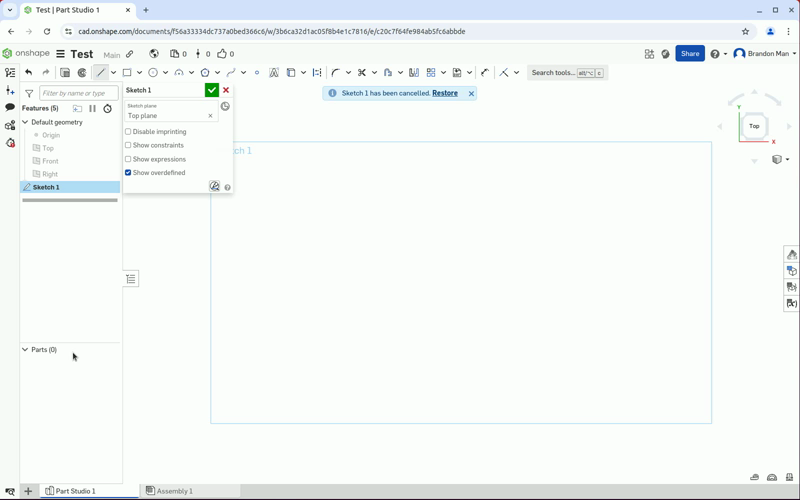
mouse_move(397, 391)
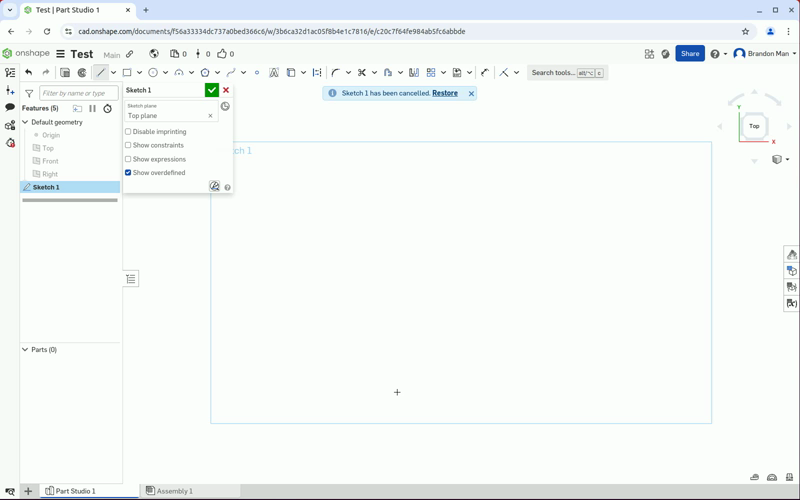
click(397, 391)
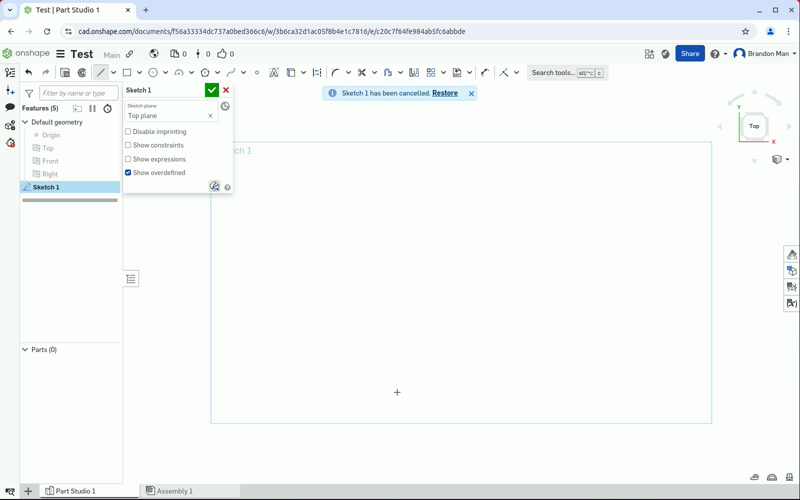
key_up(shift)
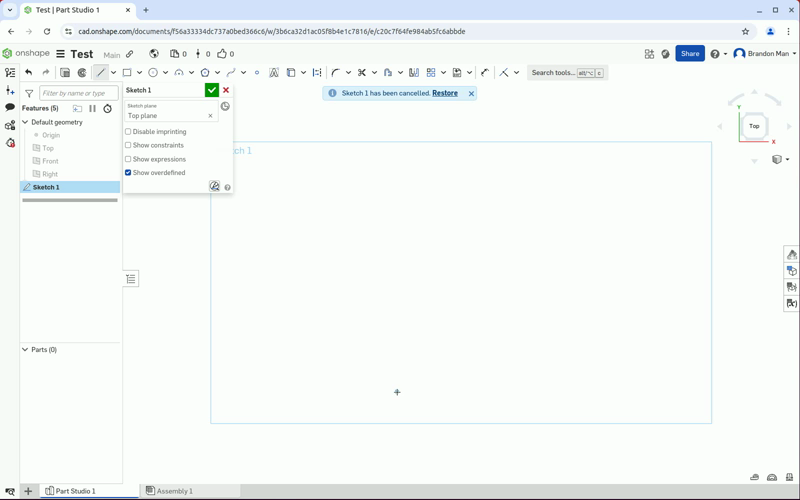
key_down(shift)
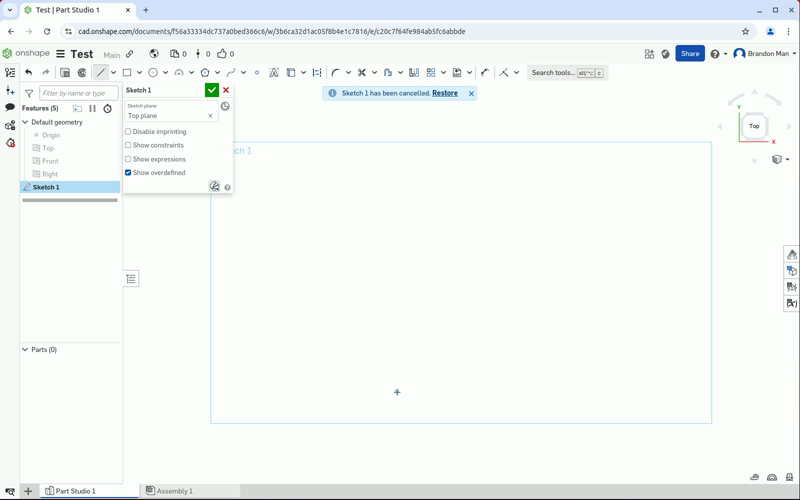
mouse_move(460, 391)
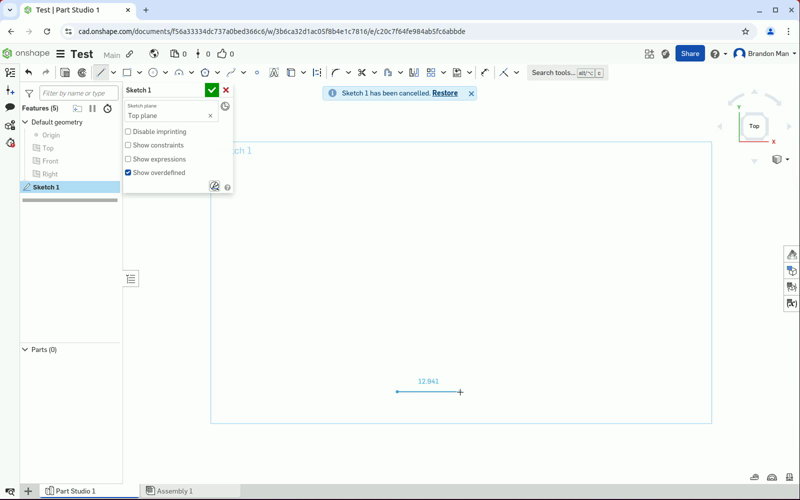
click(460, 391)
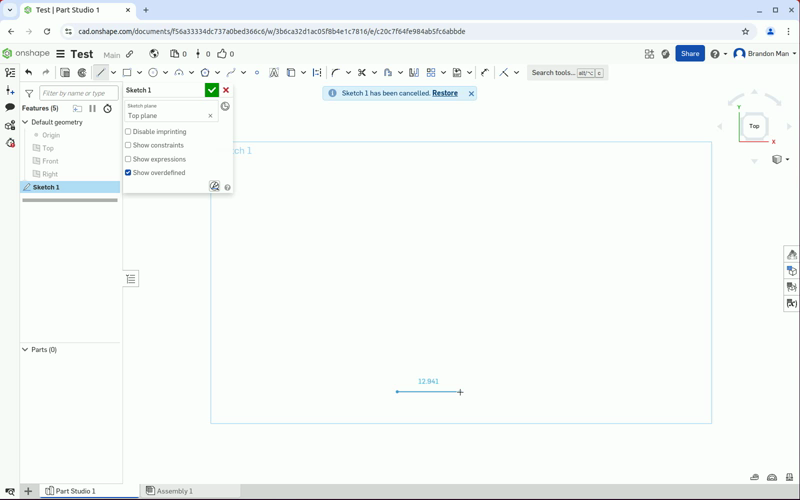
key_up(shift)
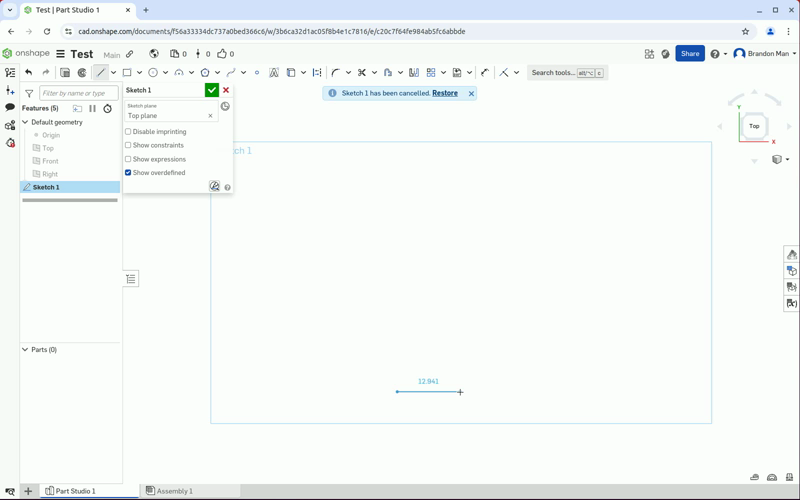
key_down(shift)
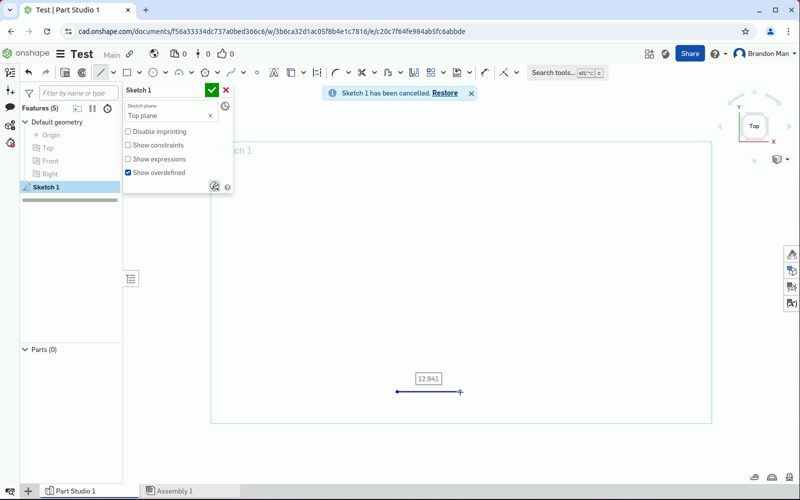
mouse_move(460, 282)
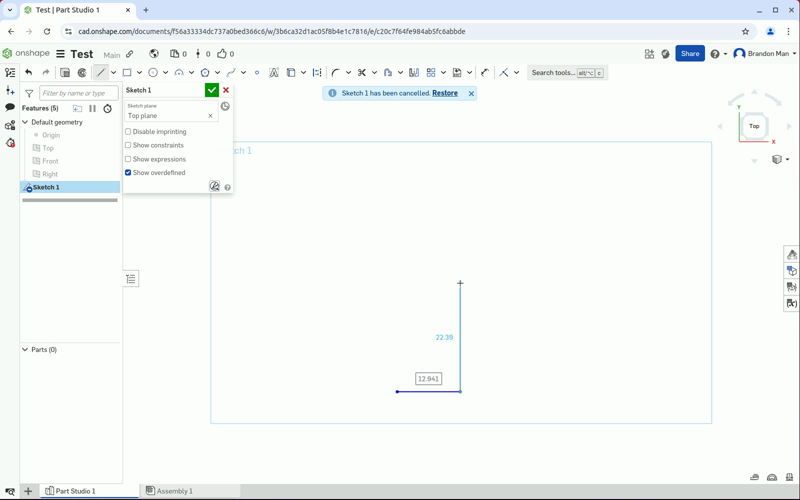
click(460, 282)
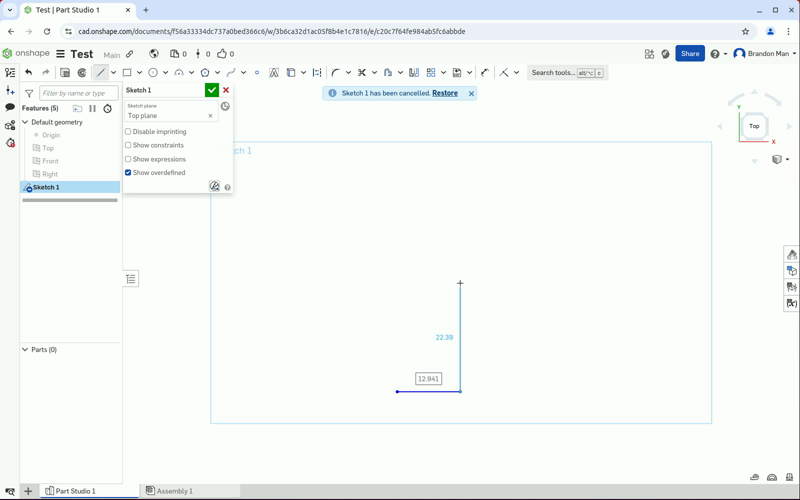
key_up(shift)
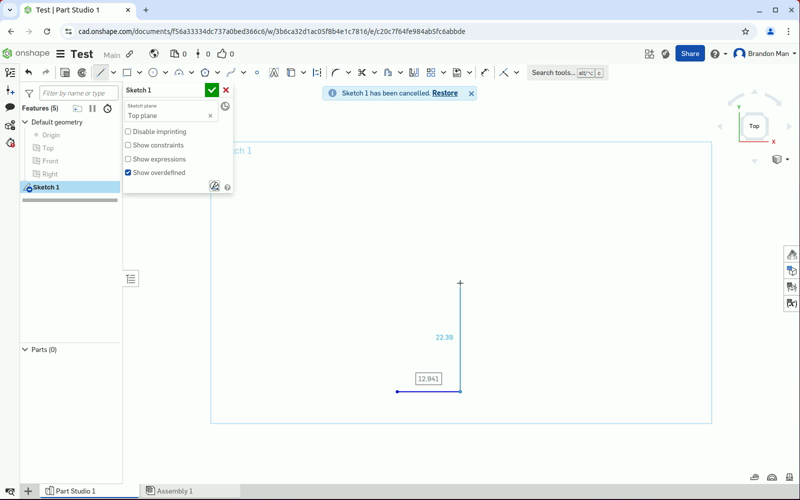
key_down(shift)
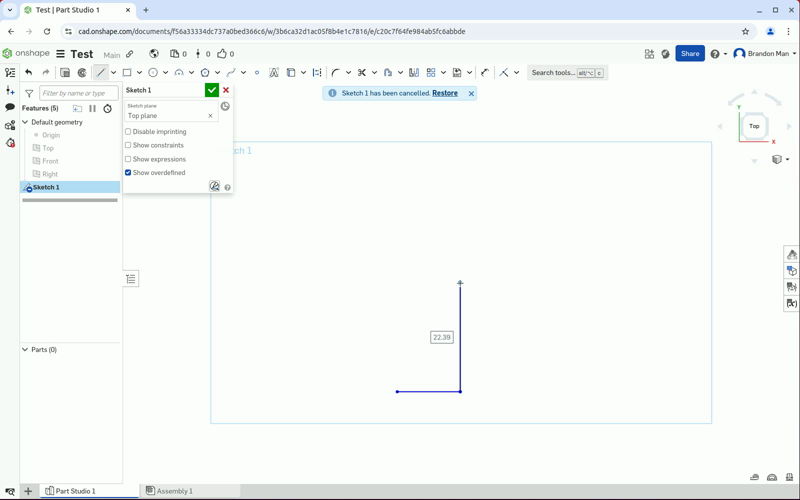
mouse_move(397, 282)
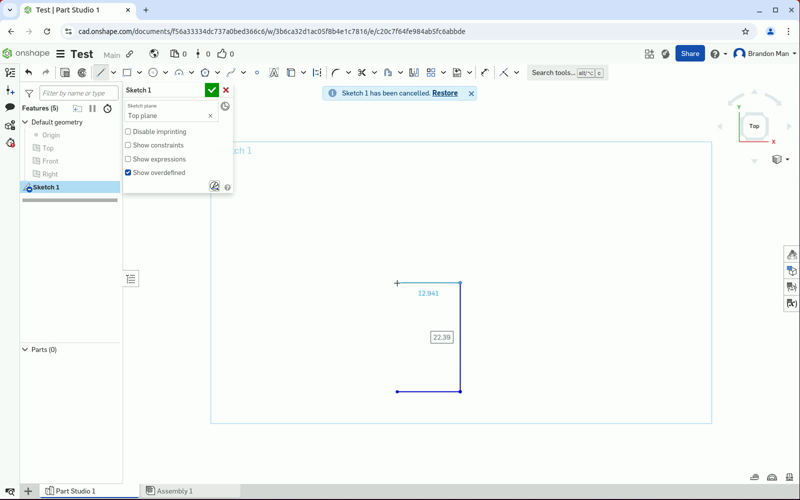
click(397, 282)
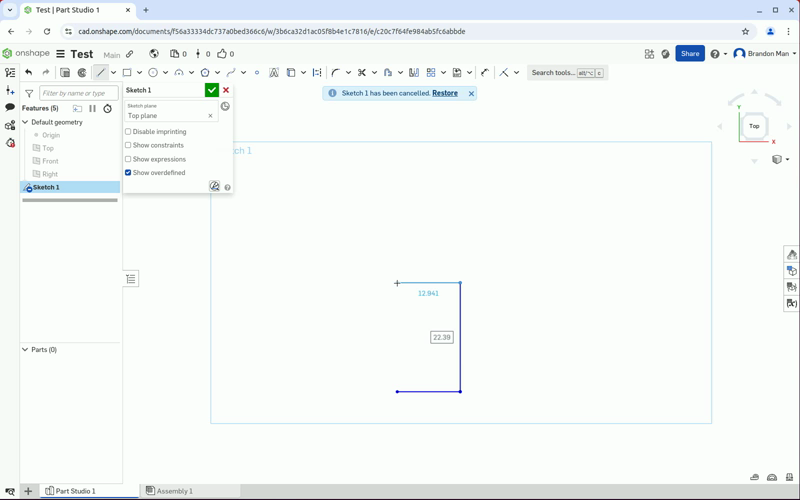
key_up(shift)
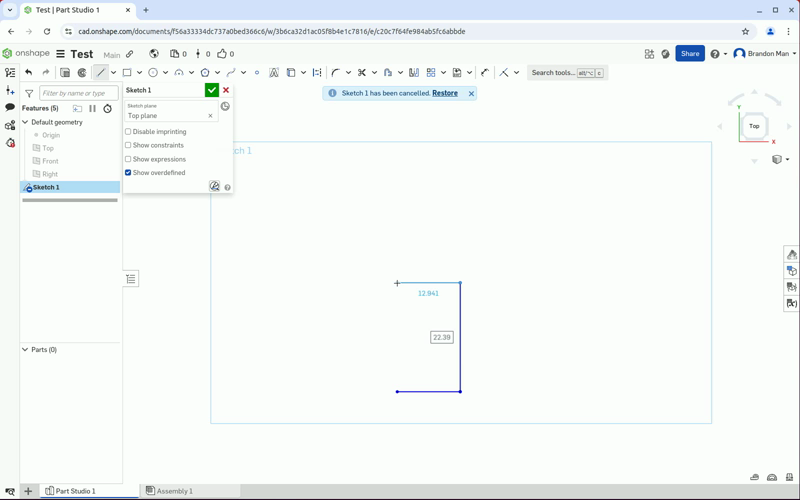
key_down(shift)
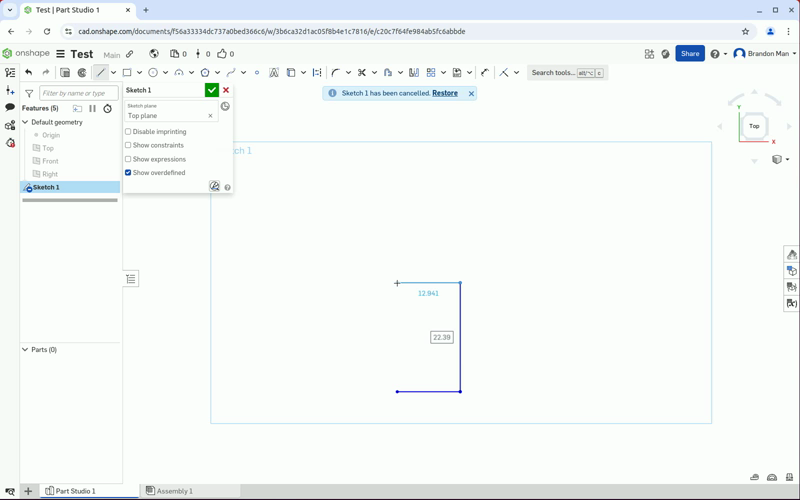
mouse_move(397, 391)
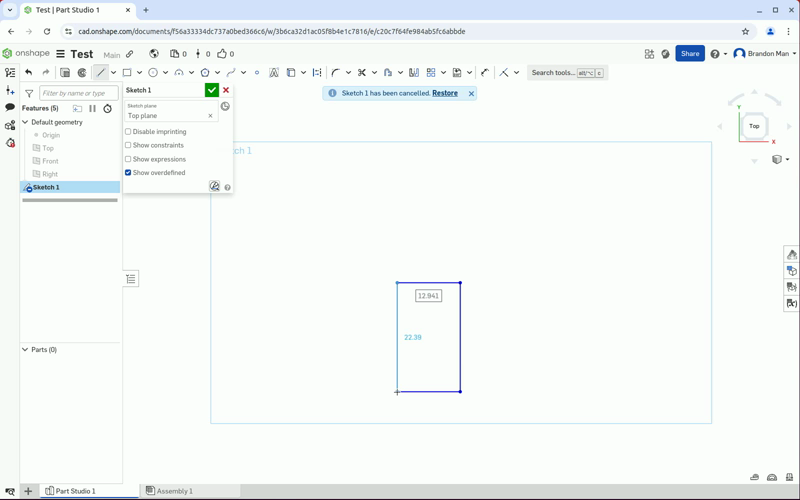
key_up(shift)
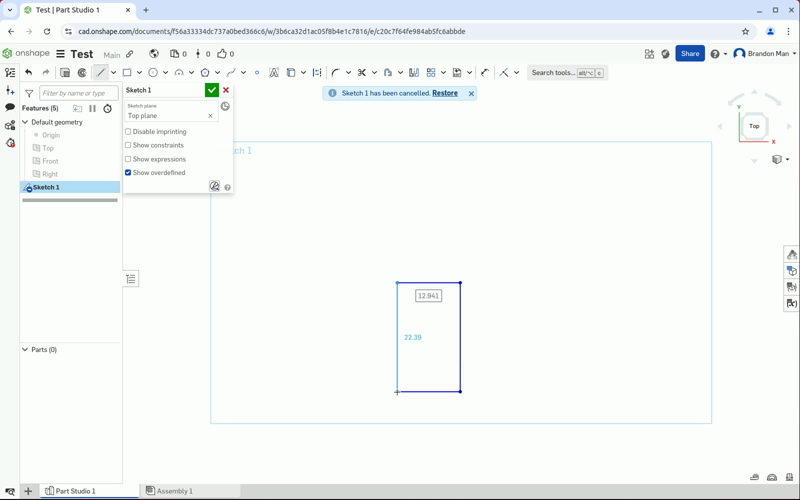
click(397, 391)
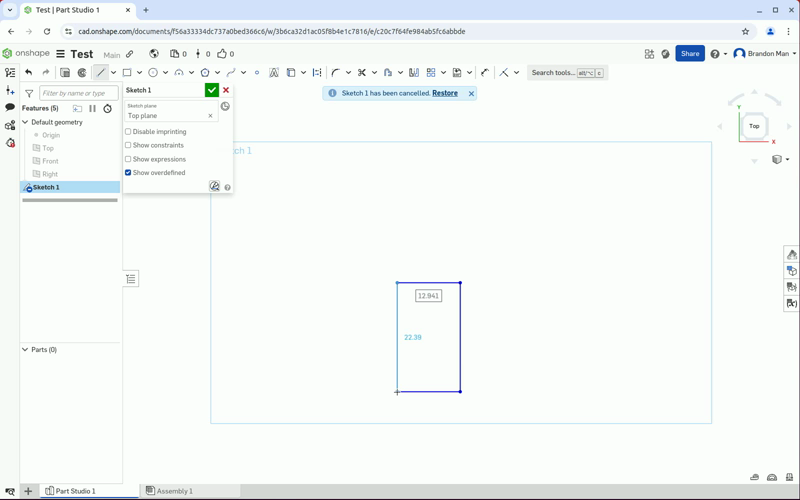
key(esc)
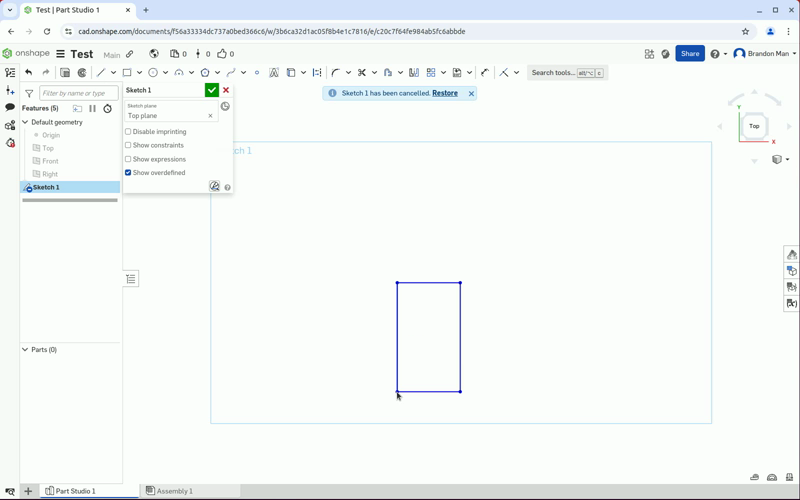
mouse_move(433, 335)
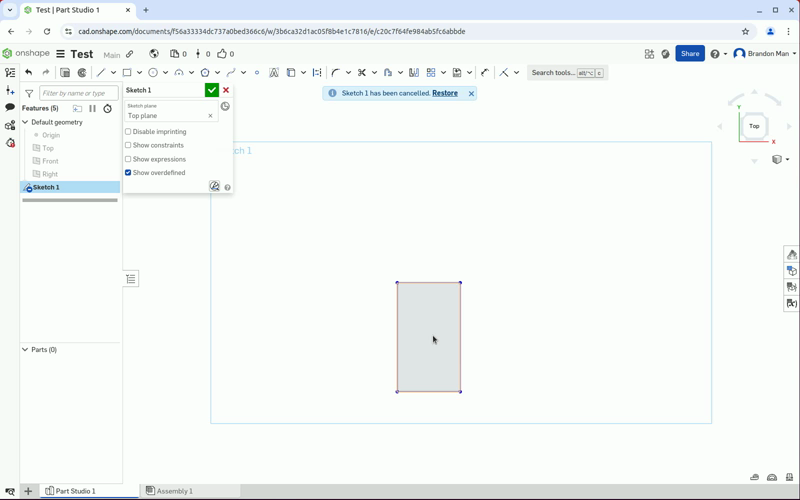
click(433, 335)
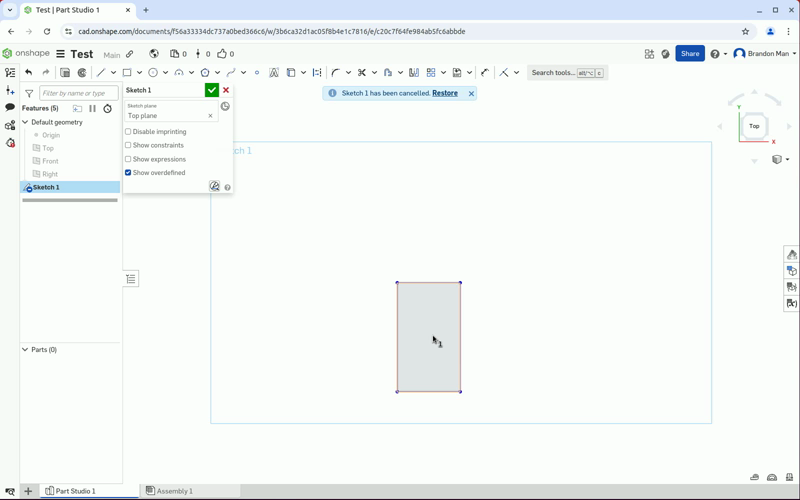
mouse_move(73, 352)
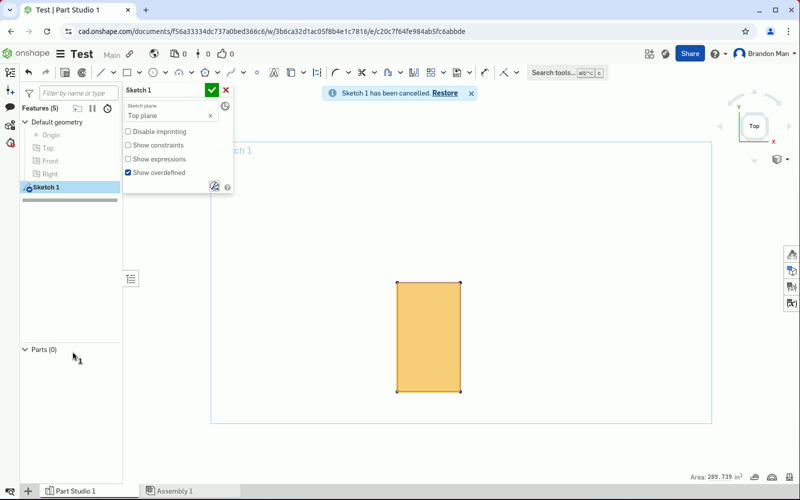
key(shift+y)
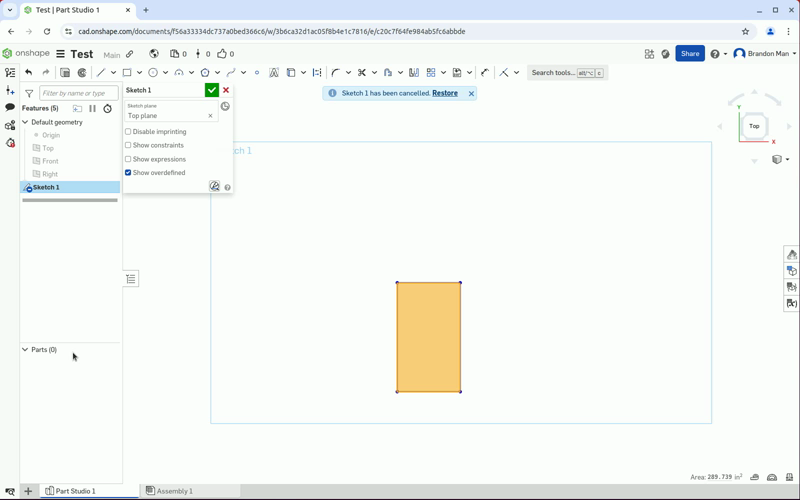
key(shift+e)
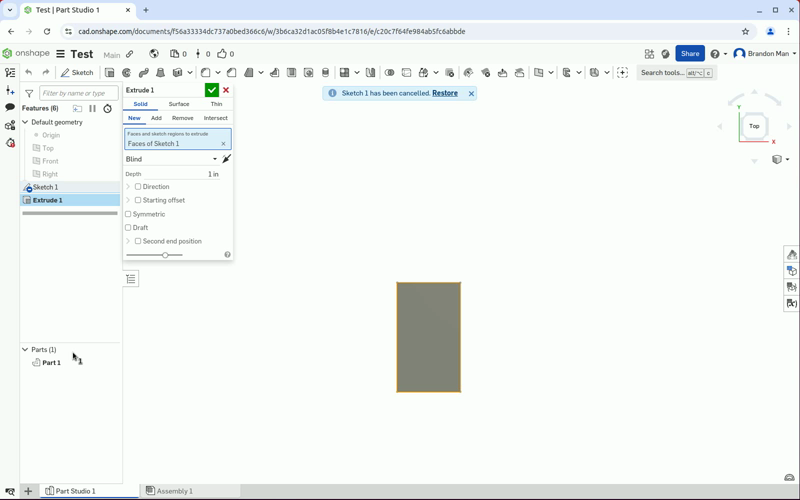
mouse_move(143, 106)
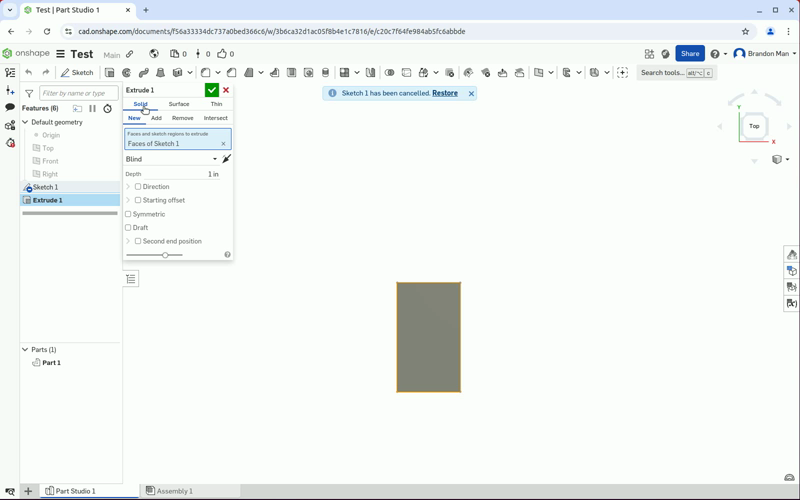
click(143, 106)
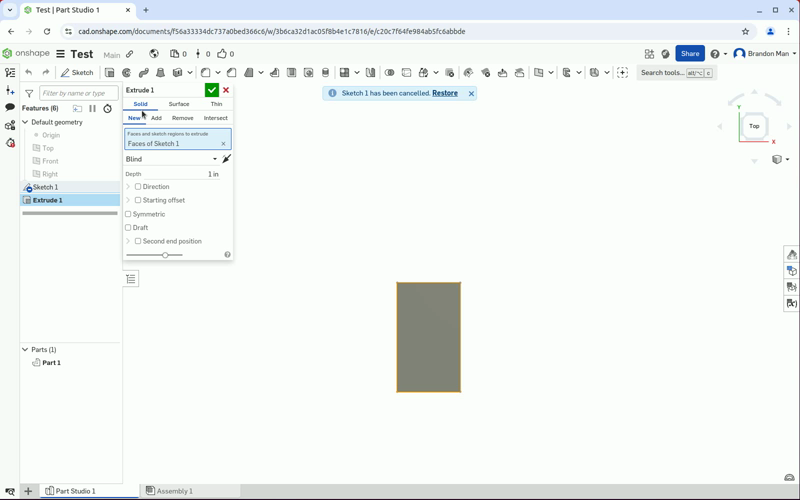
mouse_move(137, 120)
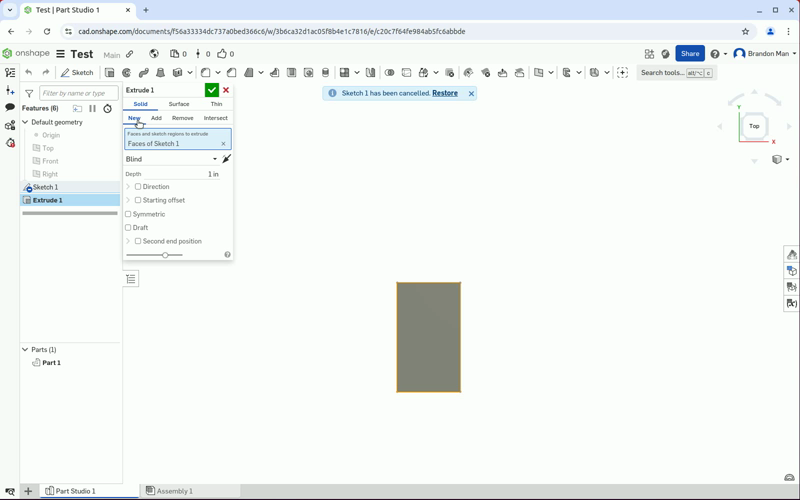
click(137, 120)
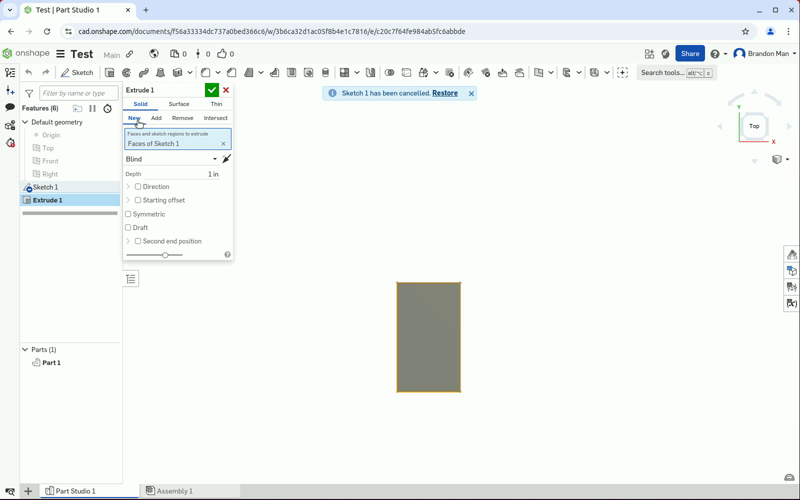
key(tab, 4)
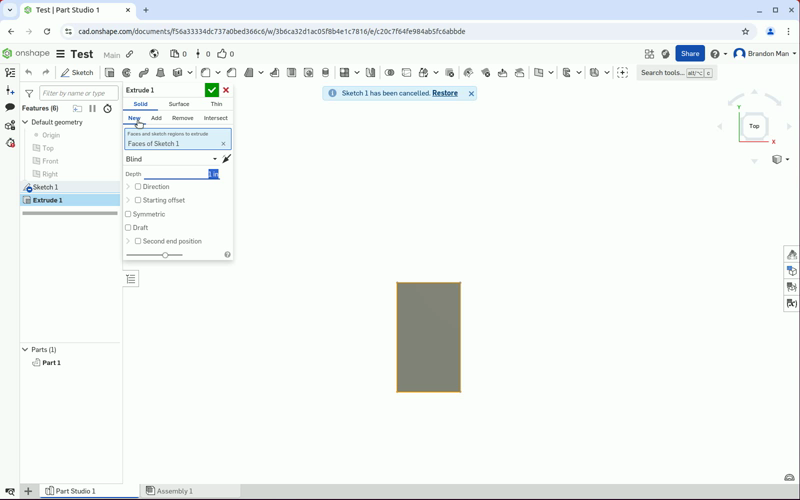
text(-0.241)
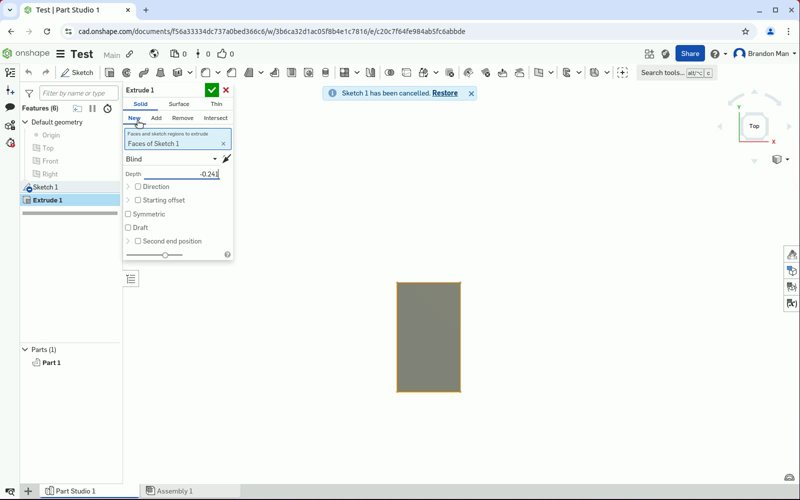
key(enter)
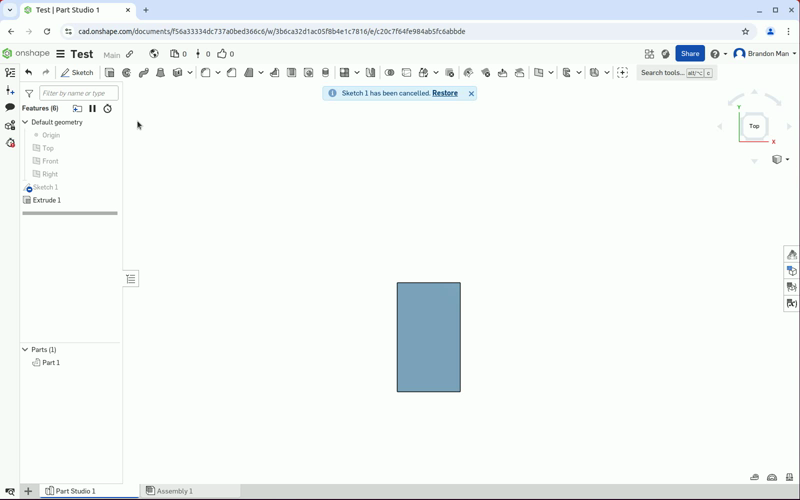
key(shift+h)
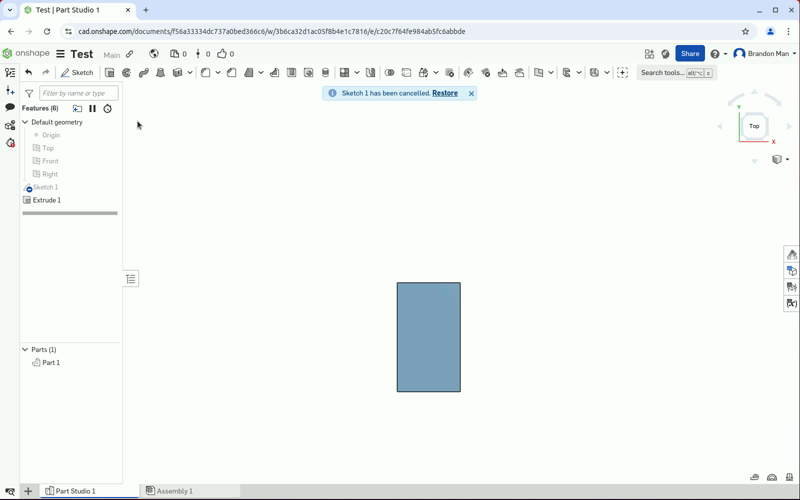
key(shift+h)
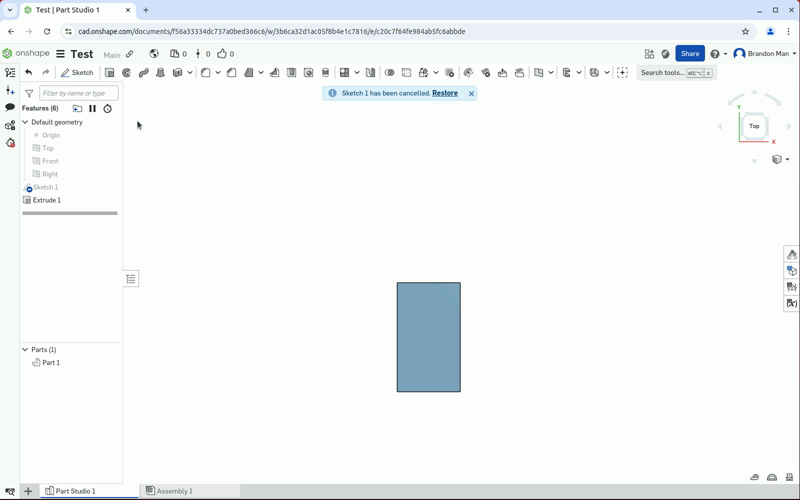
mouse_move(73, 189)
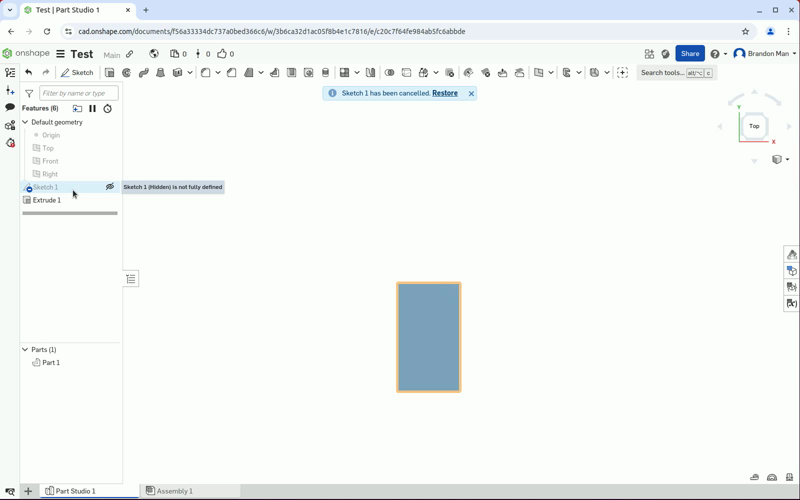
click(73, 189)
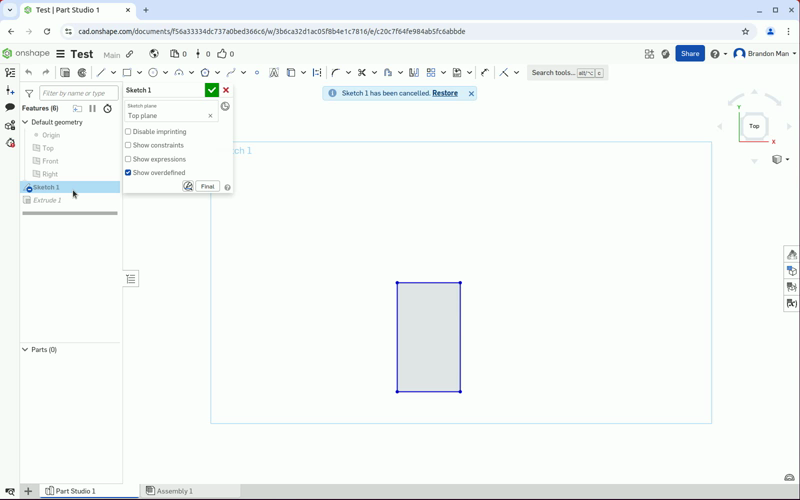
mouse_move(229, 92)
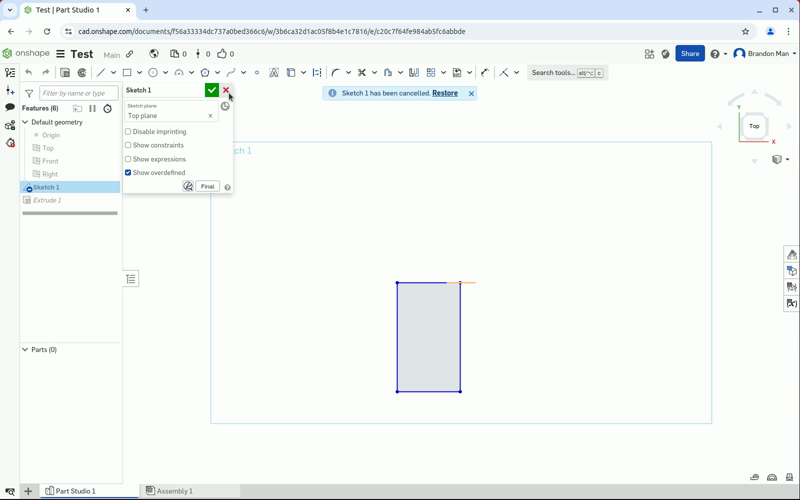
click(229, 92)
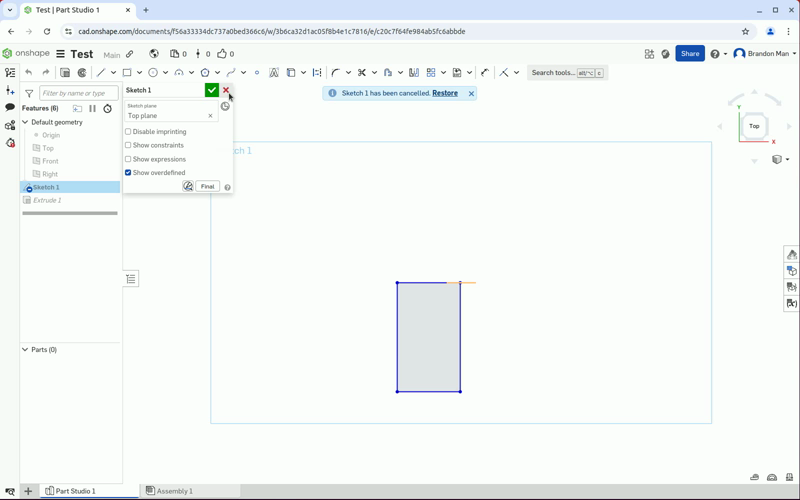
key(shift+s)
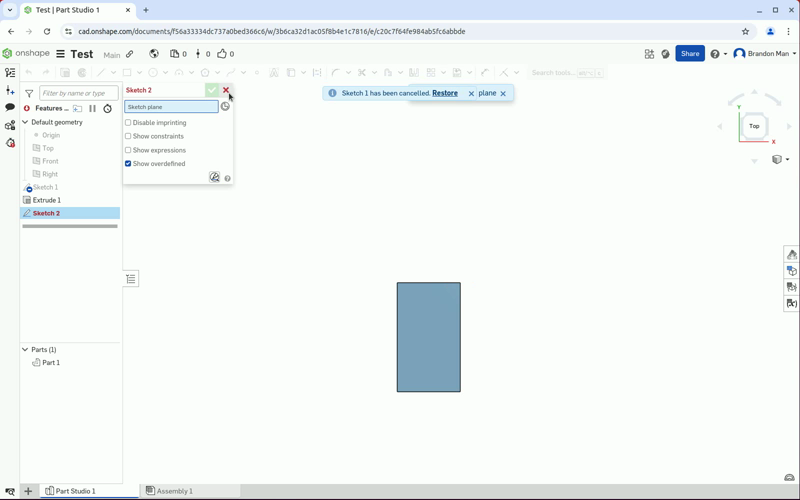
mouse_move(73, 150)
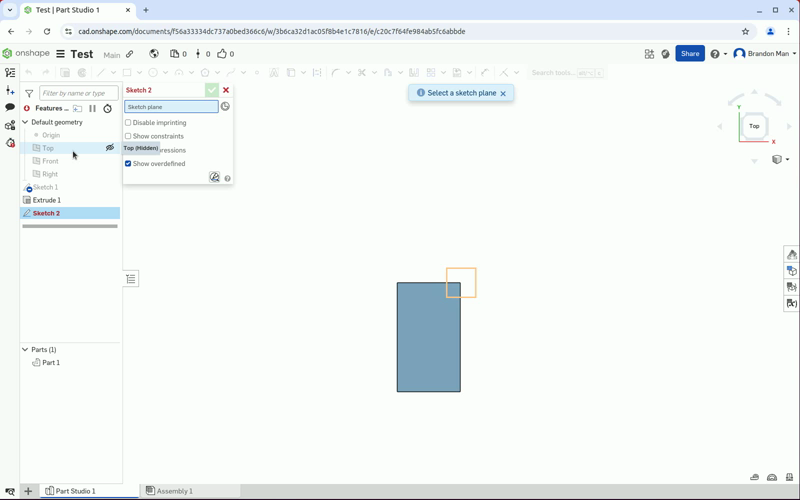
click(73, 150)
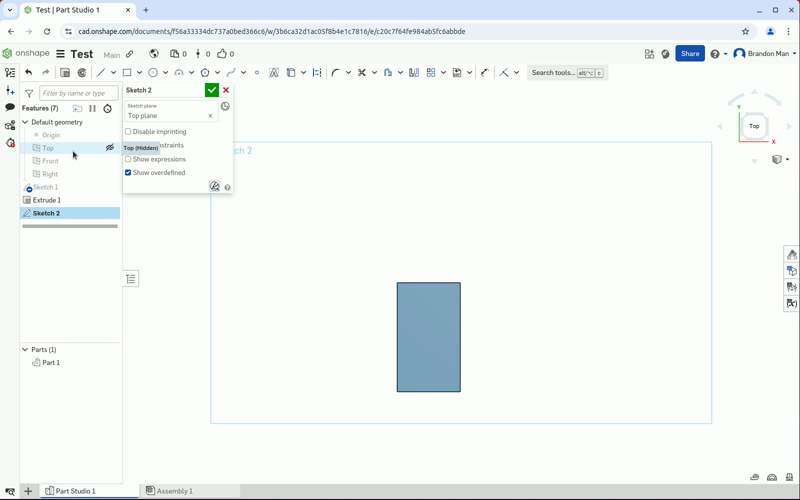
mouse_move(73, 352)
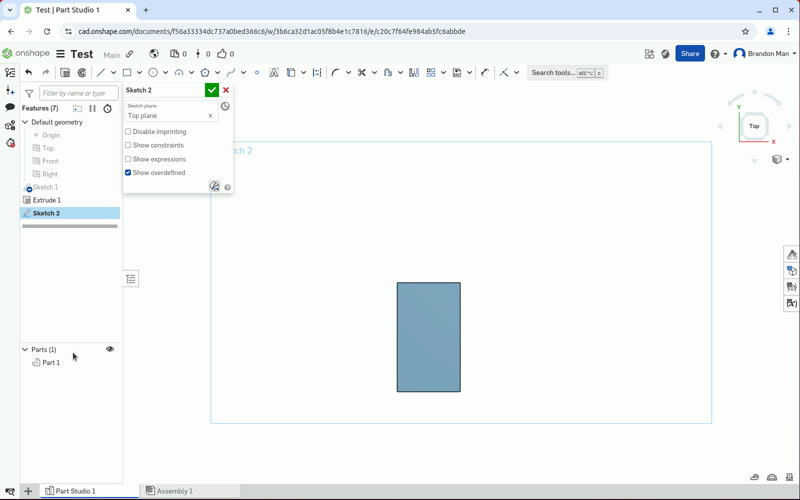
key(y)
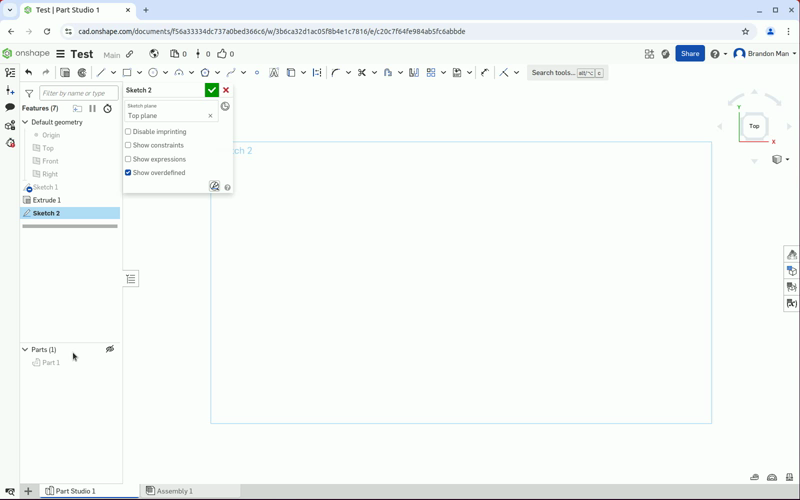
key(l)
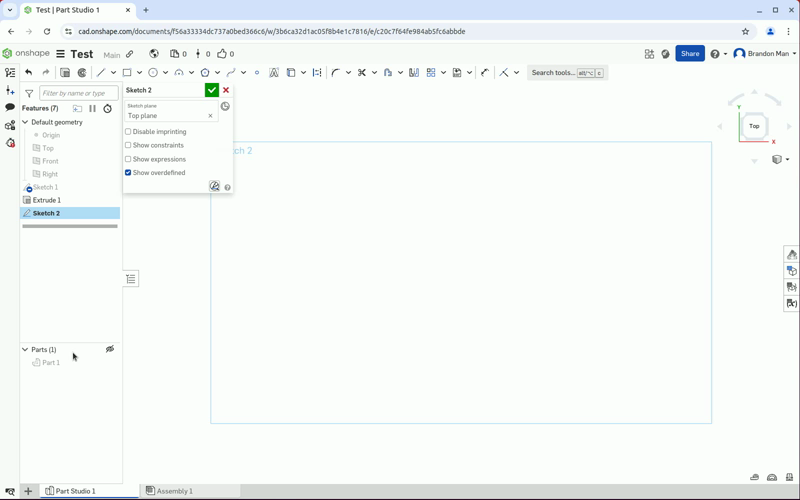
key_down(shift)
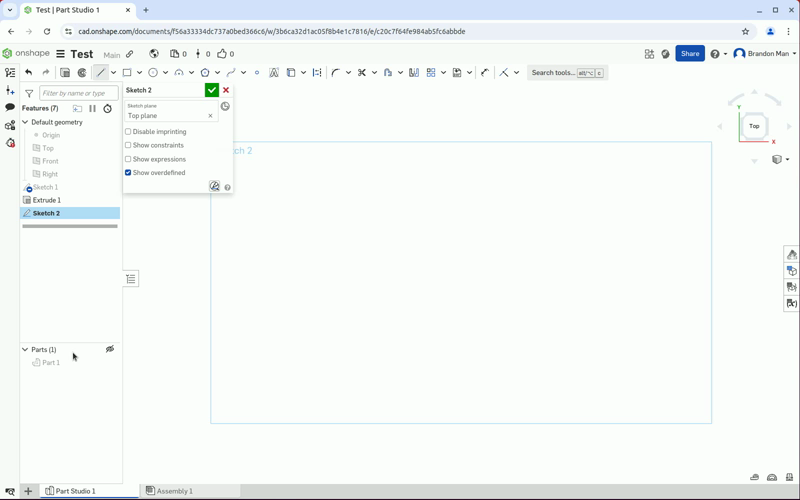
mouse_move(393, 395)
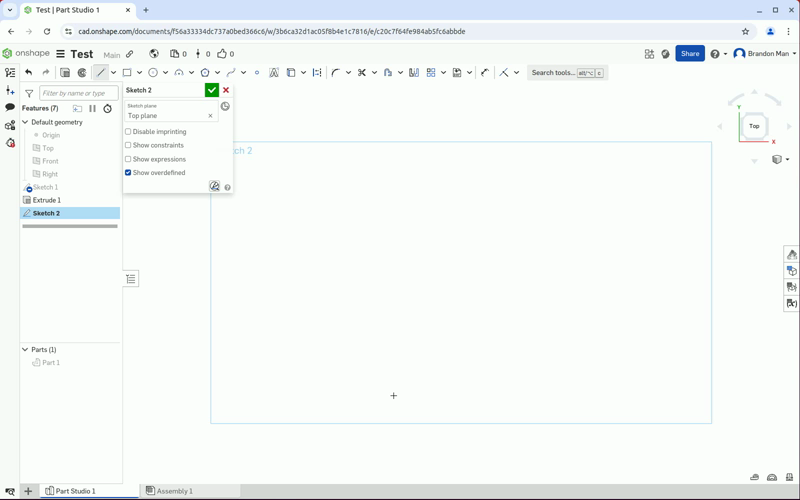
click(393, 395)
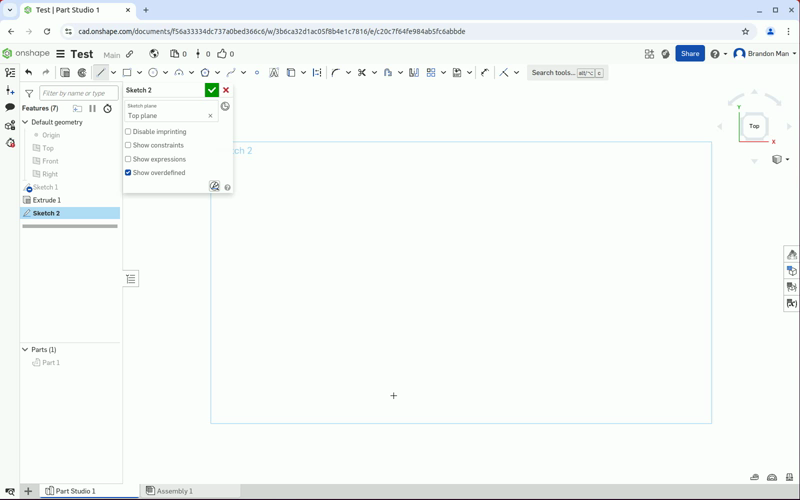
key_up(shift)
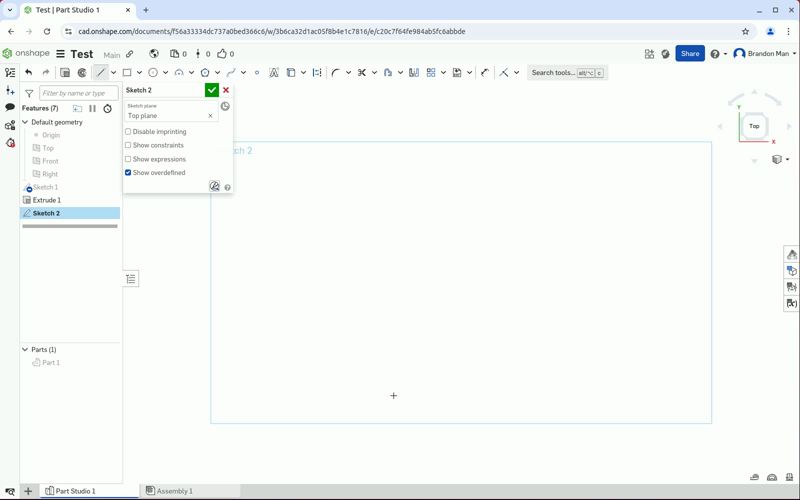
key_down(shift)
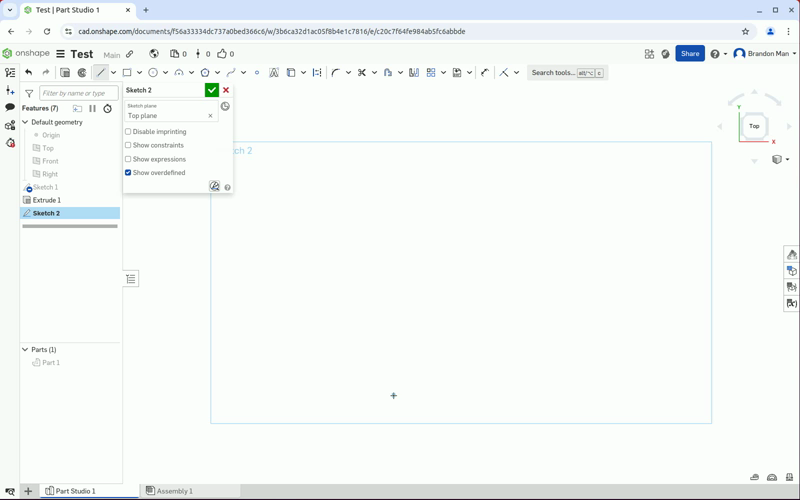
mouse_move(463, 395)
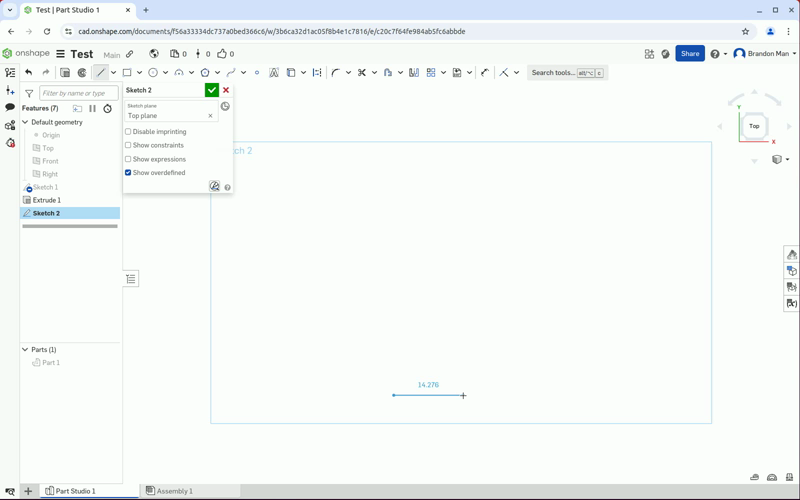
click(463, 395)
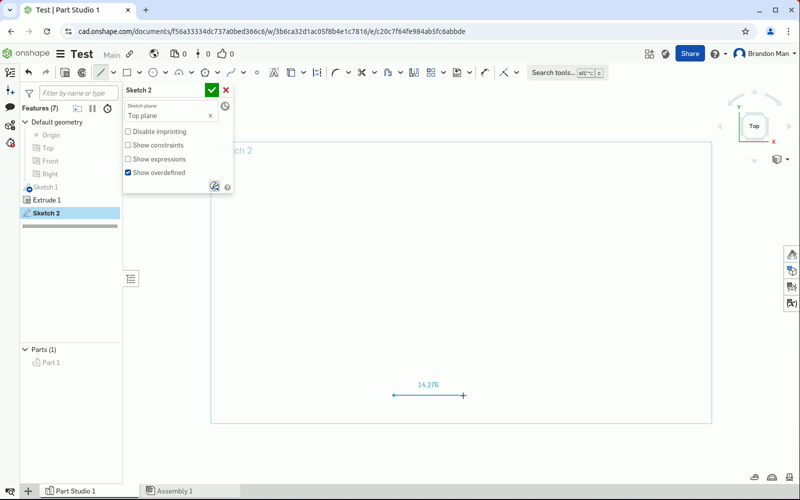
key_up(shift)
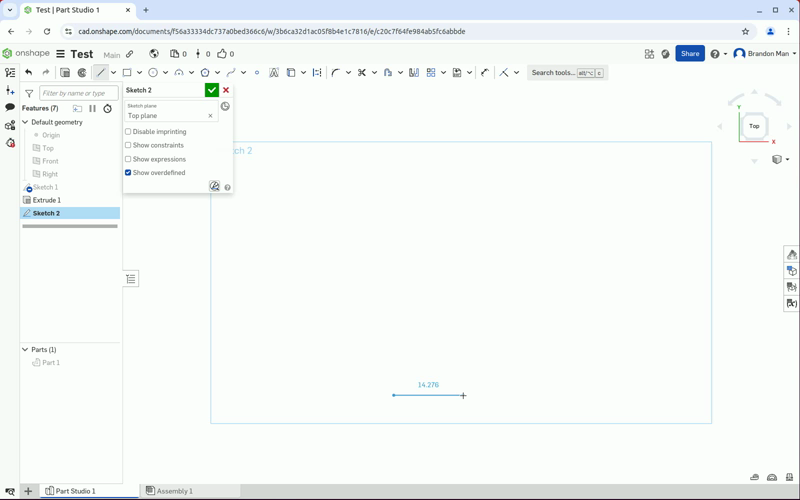
key_down(shift)
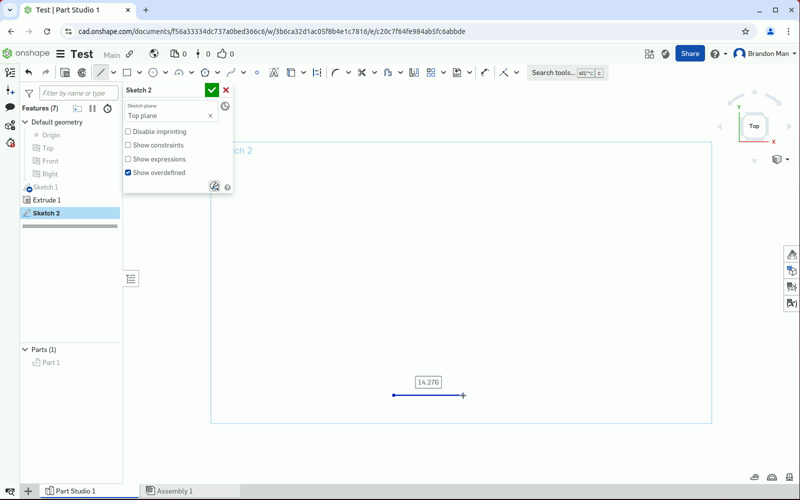
mouse_move(463, 279)
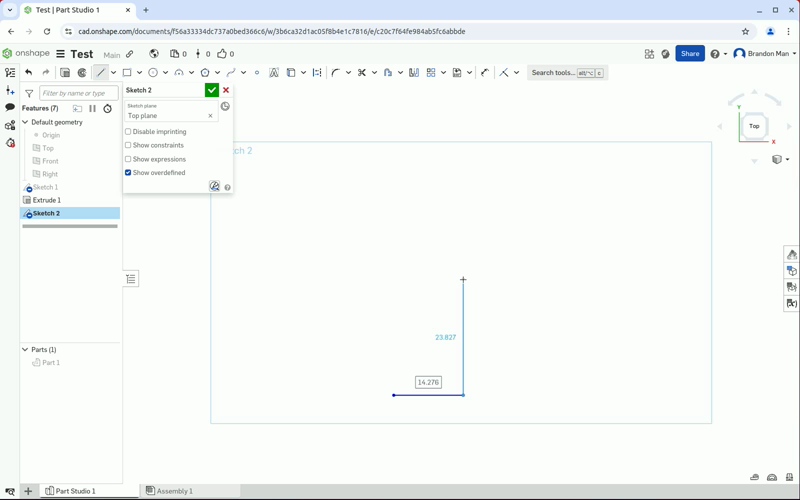
click(463, 279)
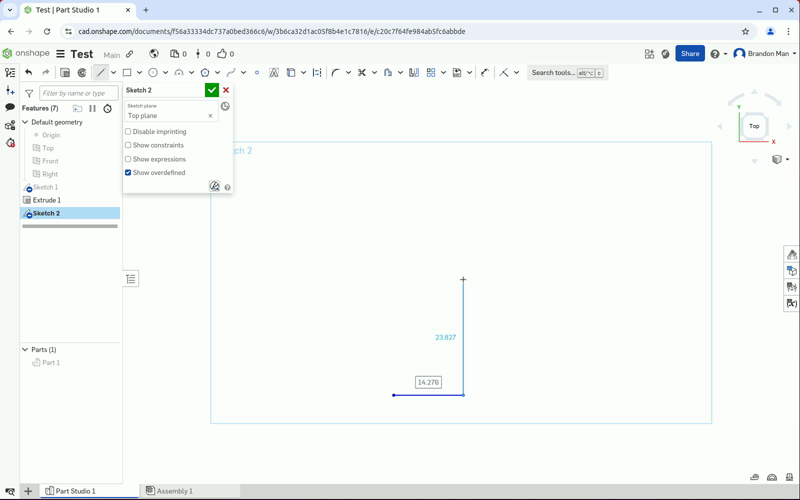
key_up(shift)
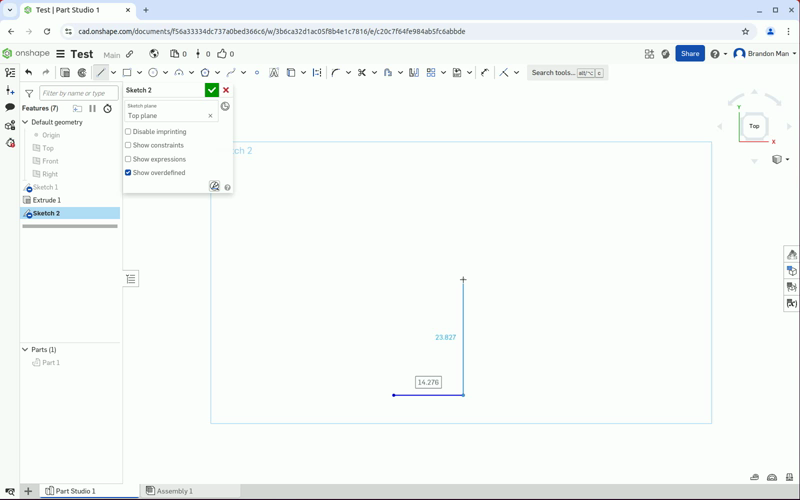
key_down(shift)
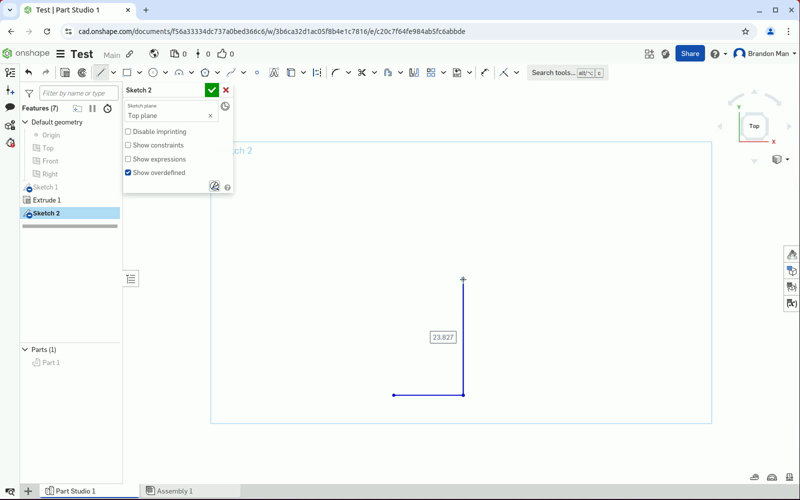
mouse_move(393, 279)
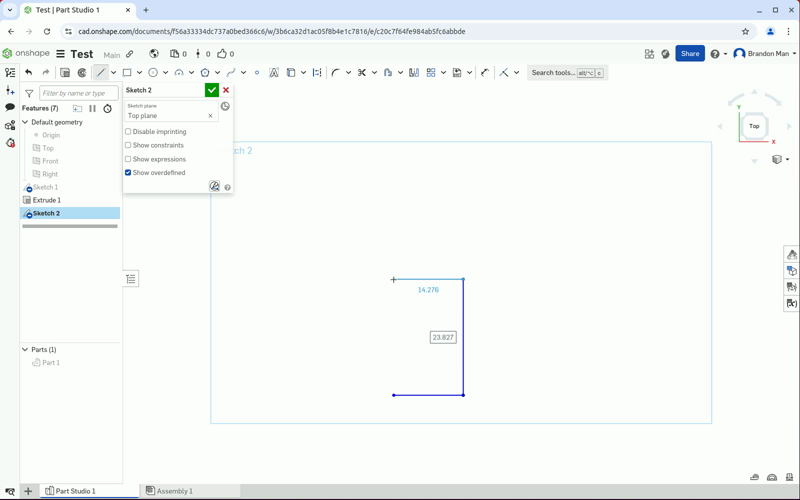
click(393, 279)
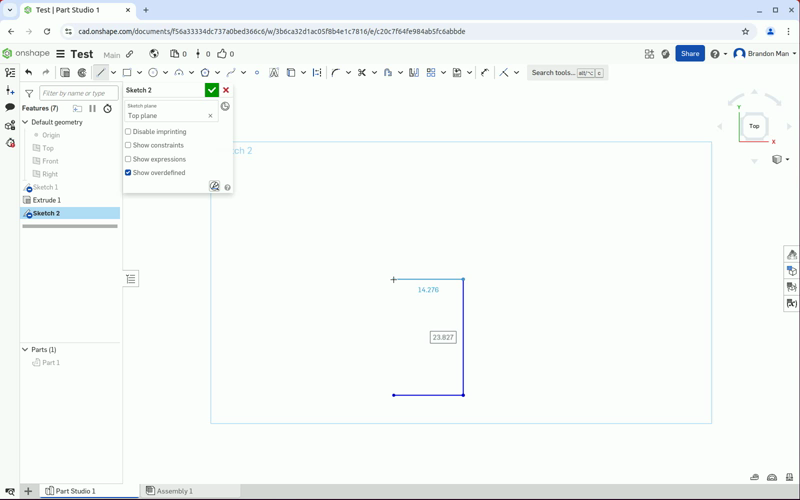
key_up(shift)
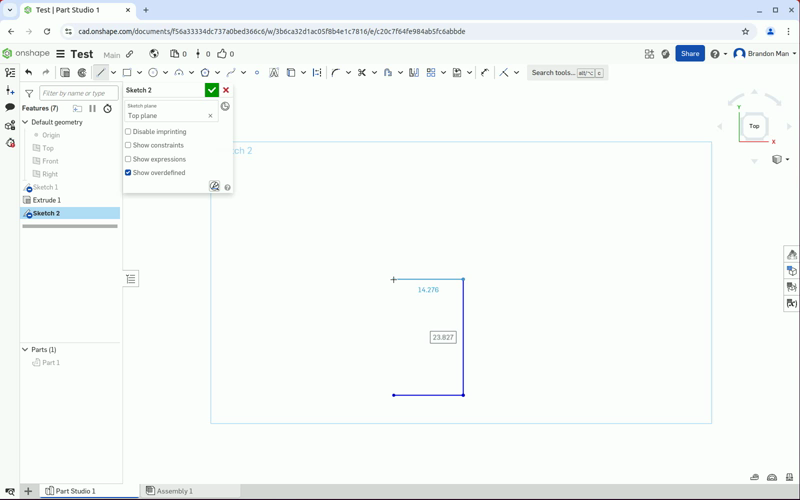
key_down(shift)
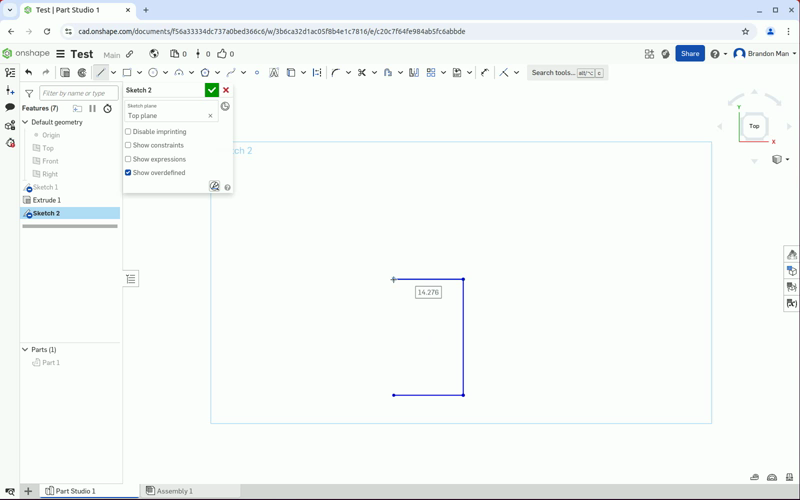
mouse_move(393, 395)
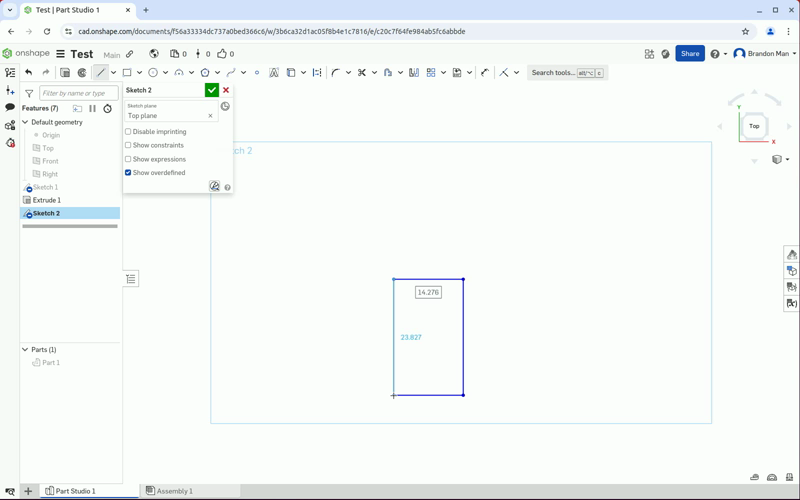
key_up(shift)
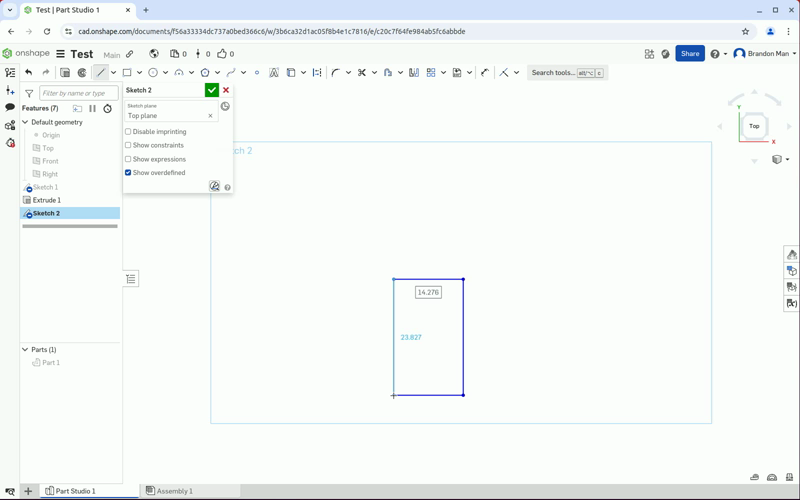
click(393, 395)
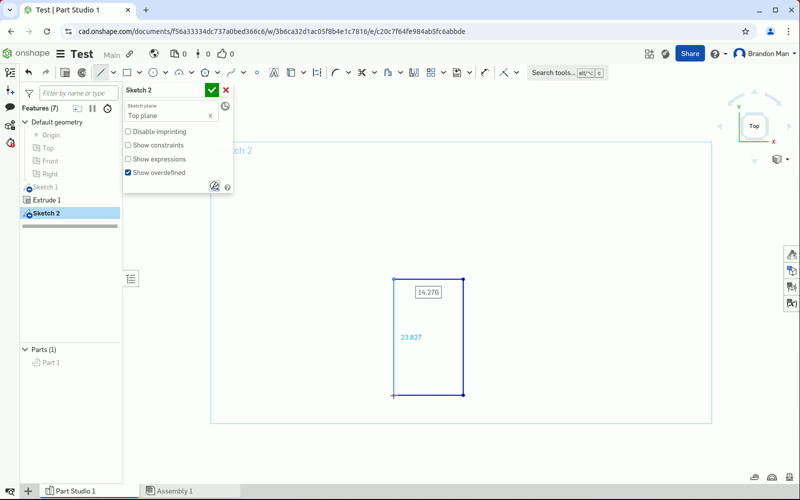
key(esc)
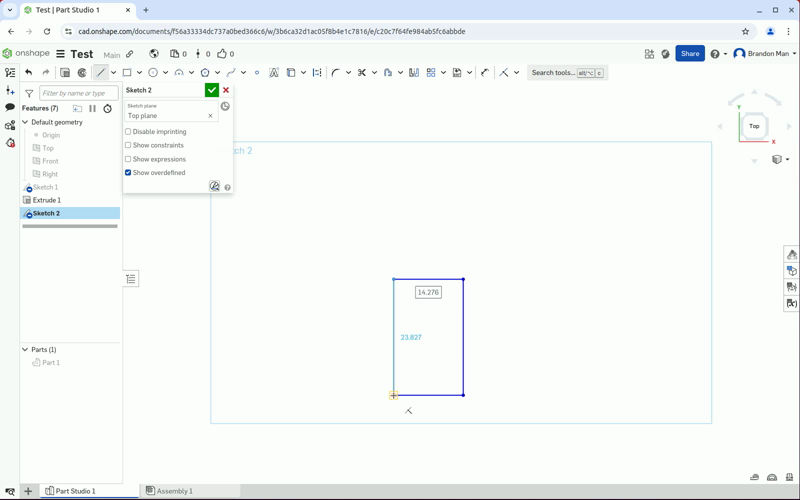
key(l)
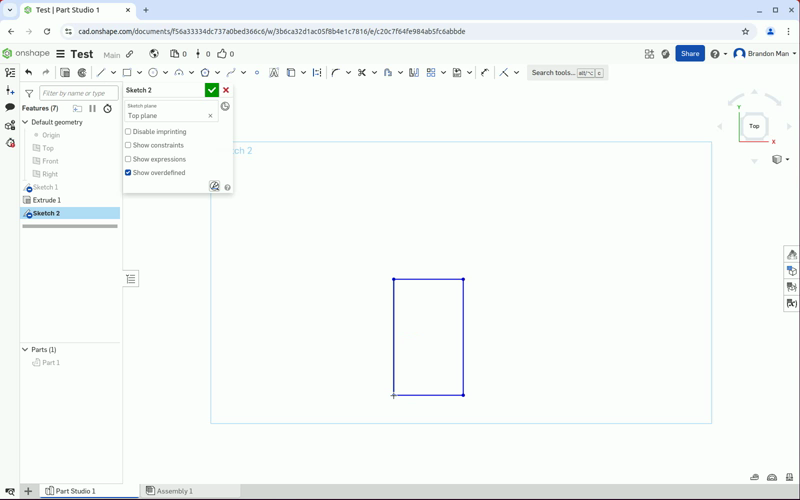
key_down(shift)
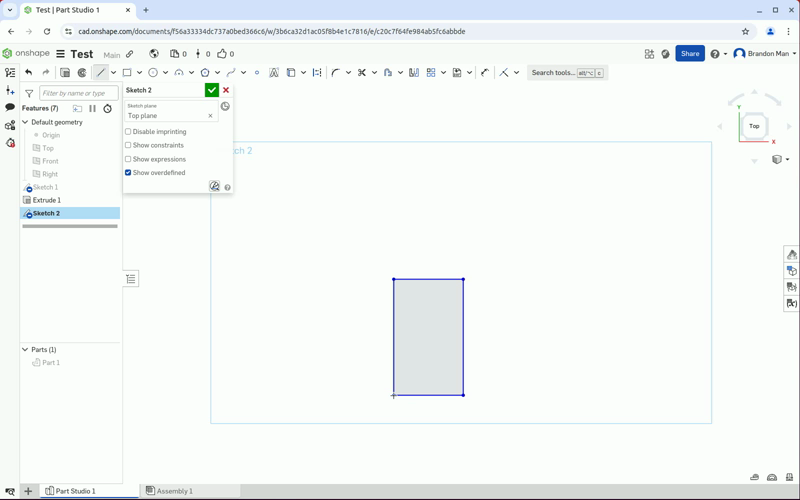
mouse_move(397, 391)
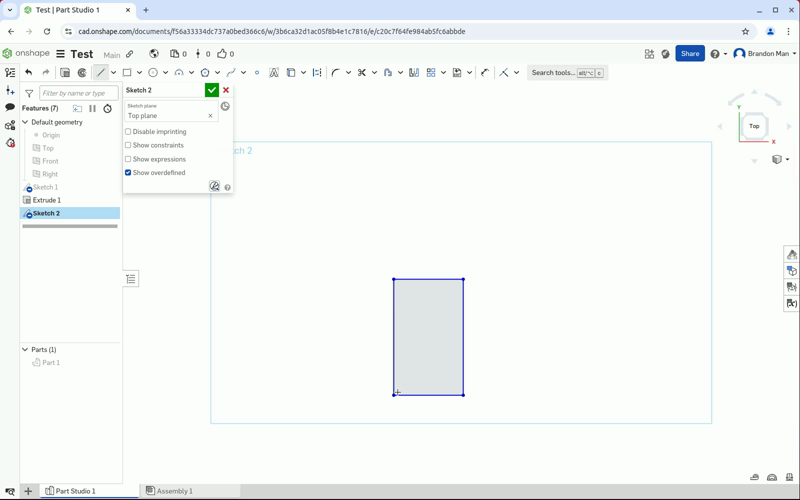
click(397, 391)
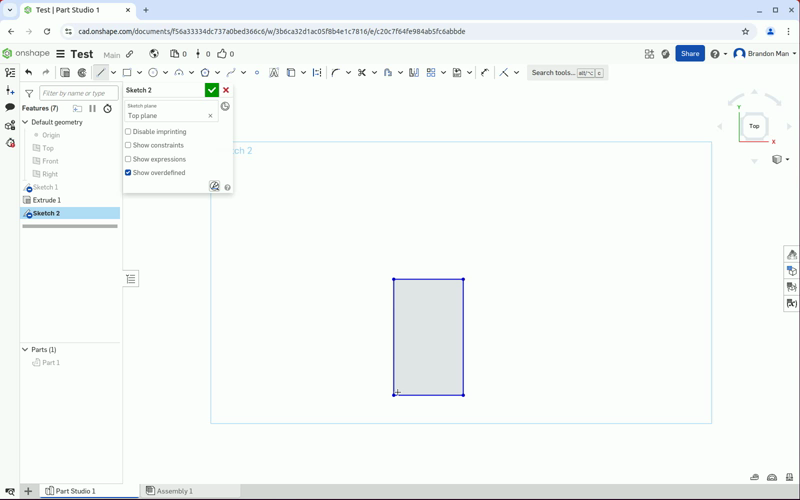
key_up(shift)
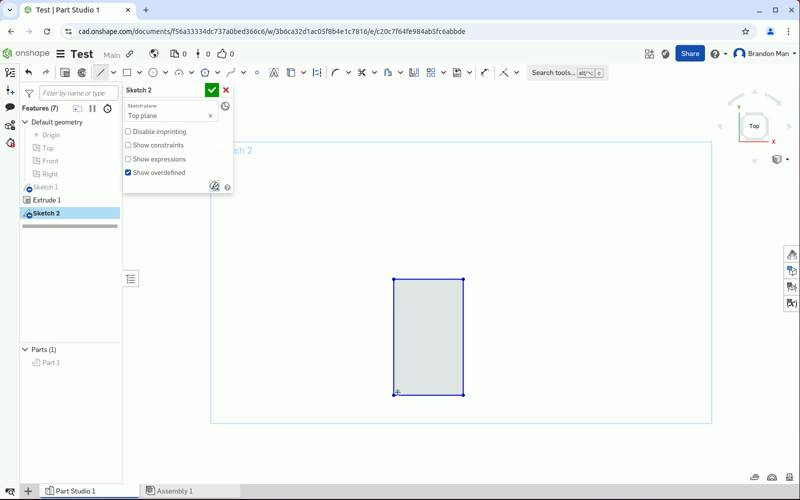
key_down(shift)
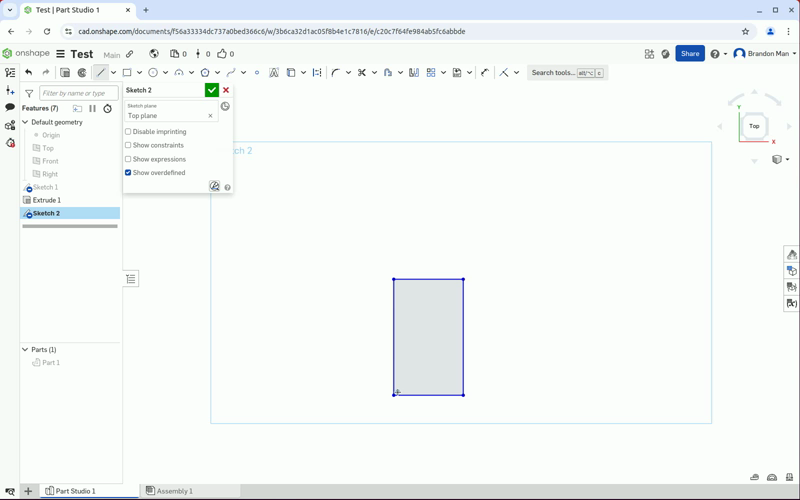
mouse_move(461, 391)
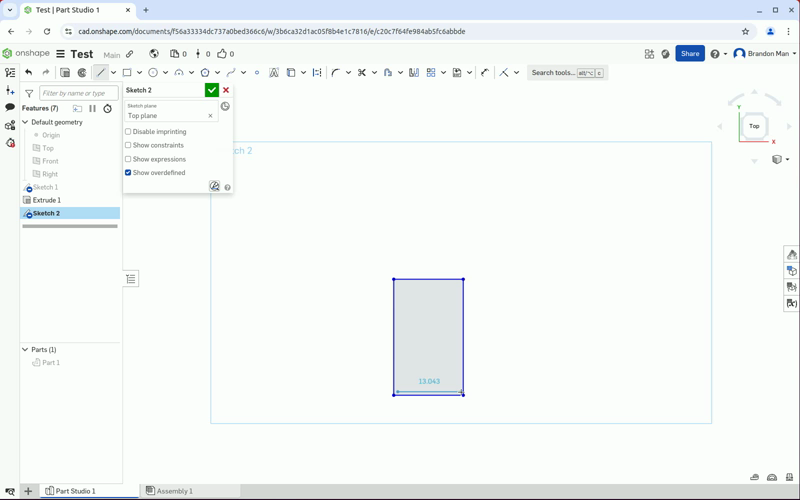
scroll(6)
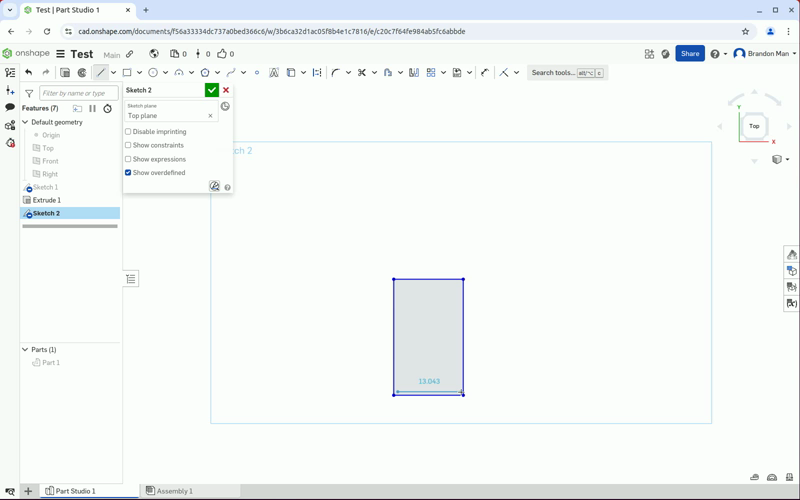
scroll(6)
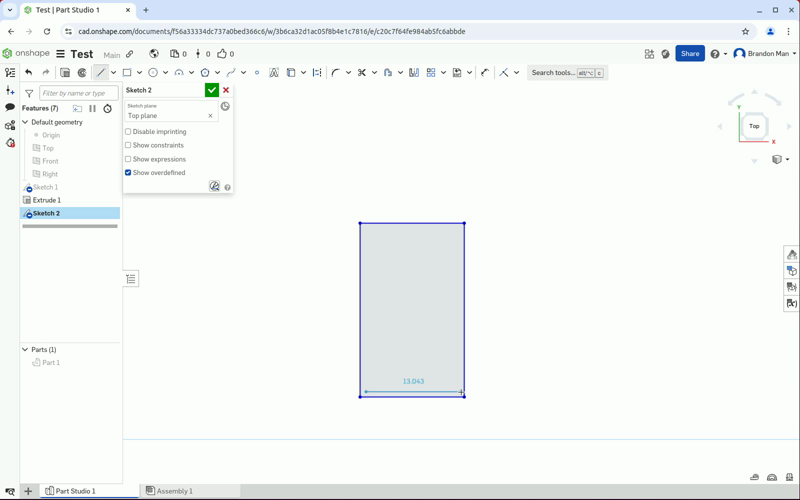
scroll(6)
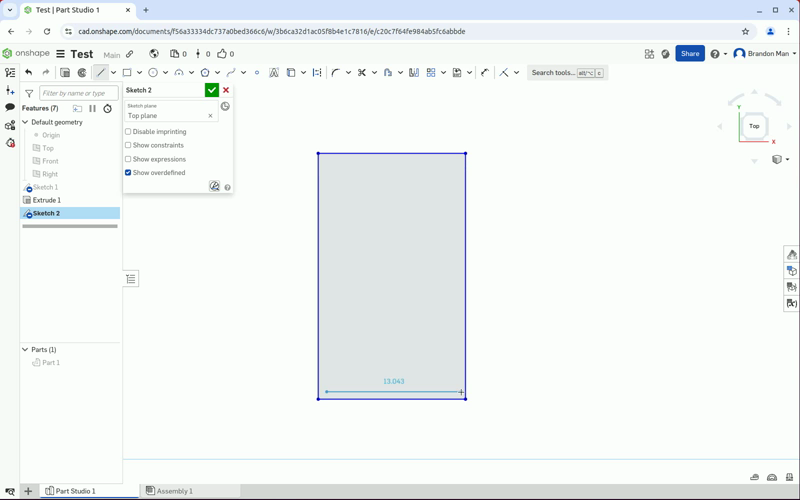
scroll(6)
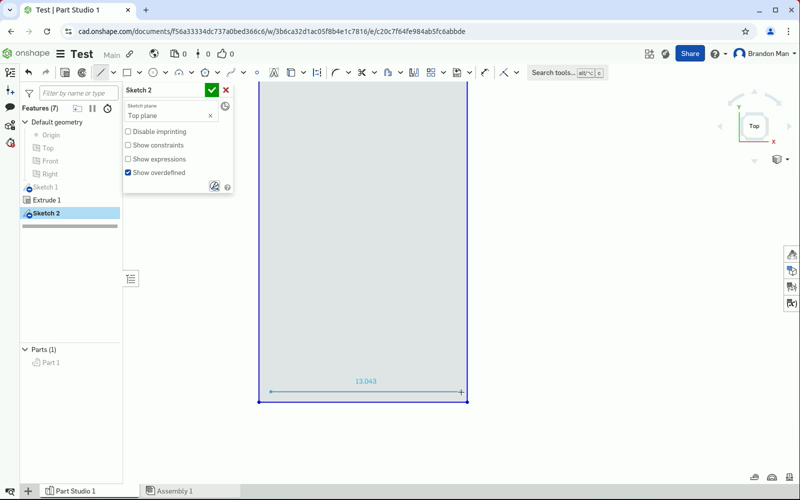
scroll(6)
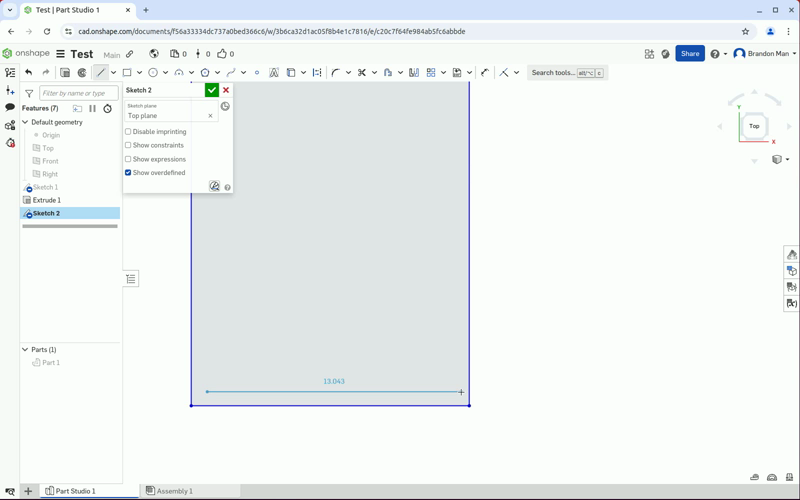
scroll(6)
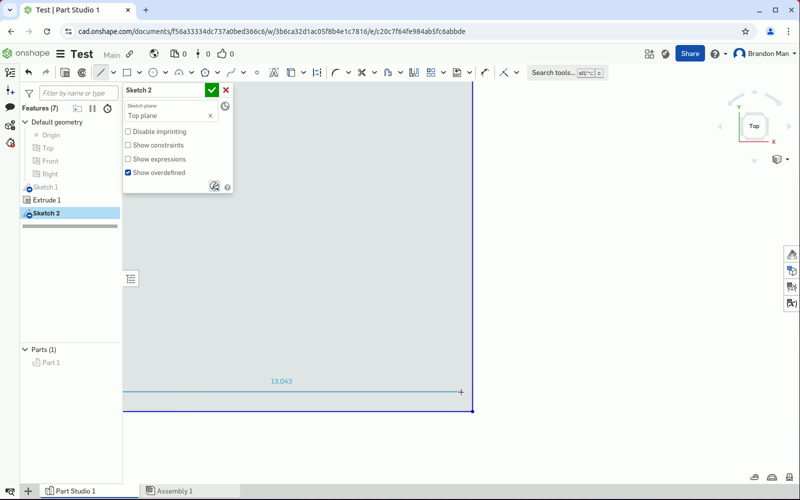
scroll(6)
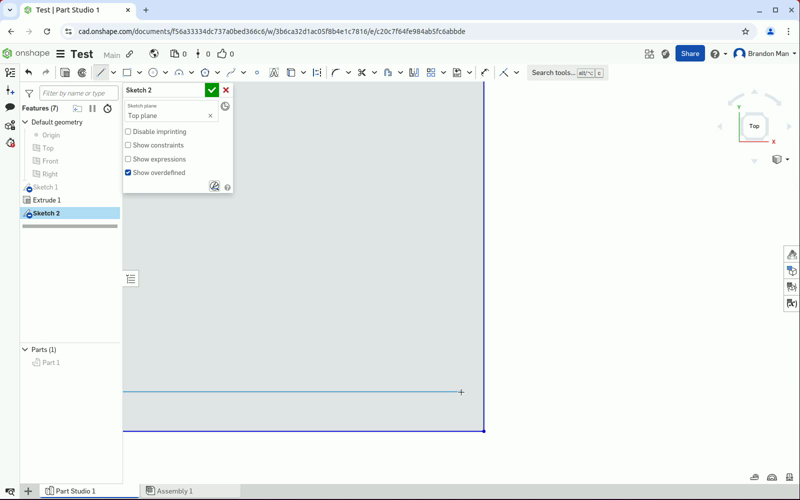
click(461, 391)
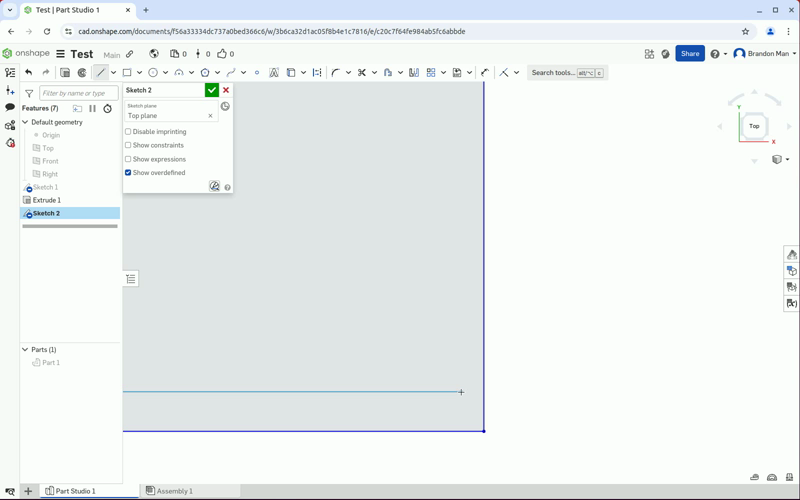
scroll(-6)
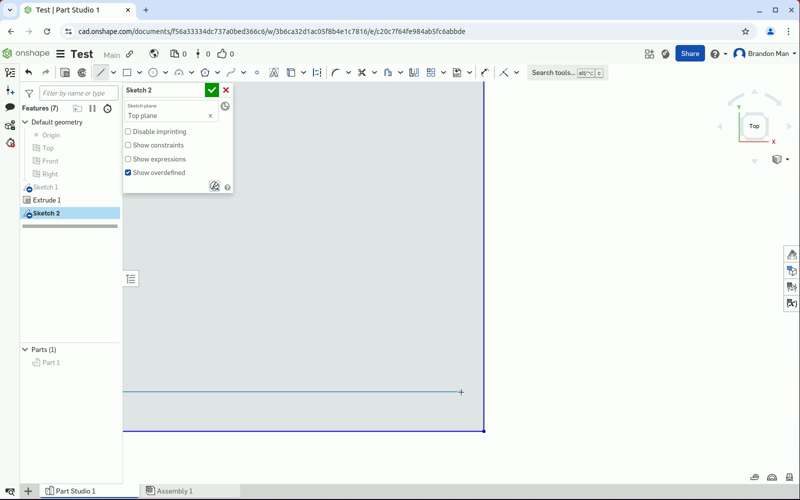
scroll(-6)
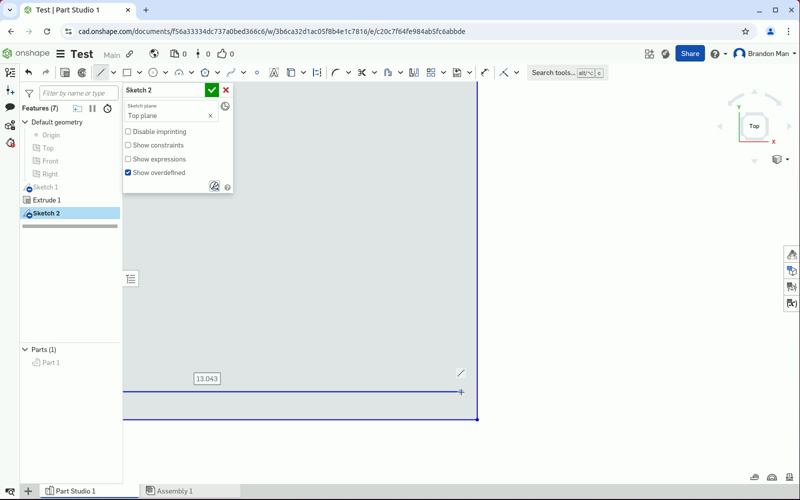
scroll(-6)
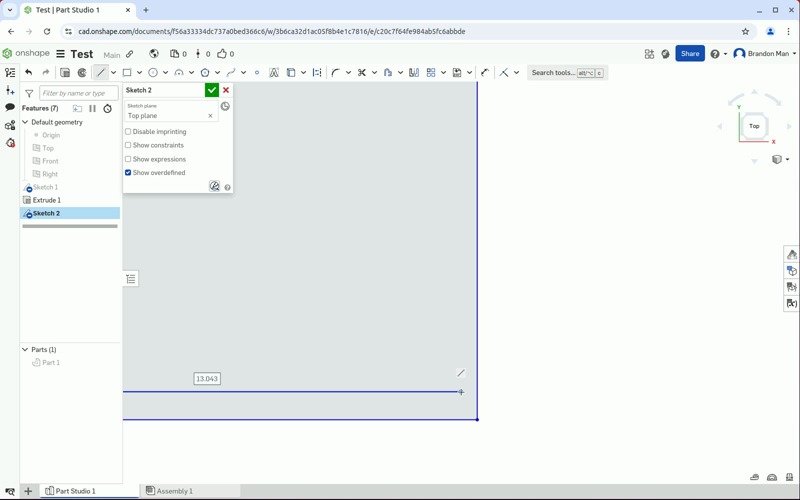
scroll(-6)
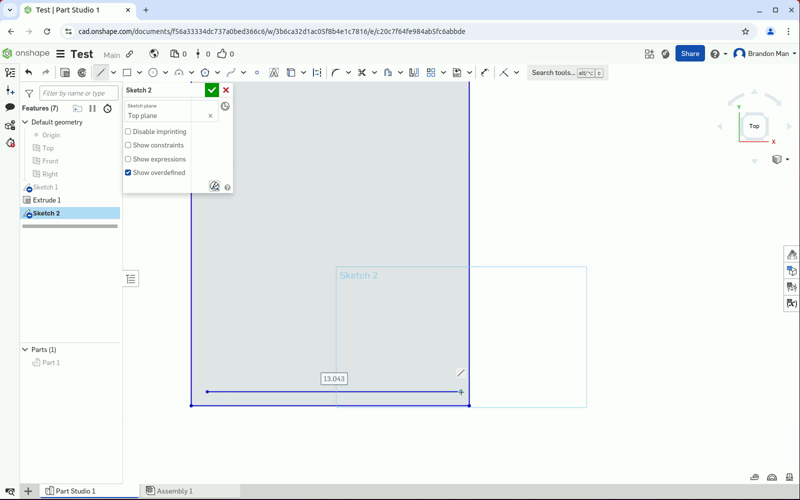
scroll(-6)
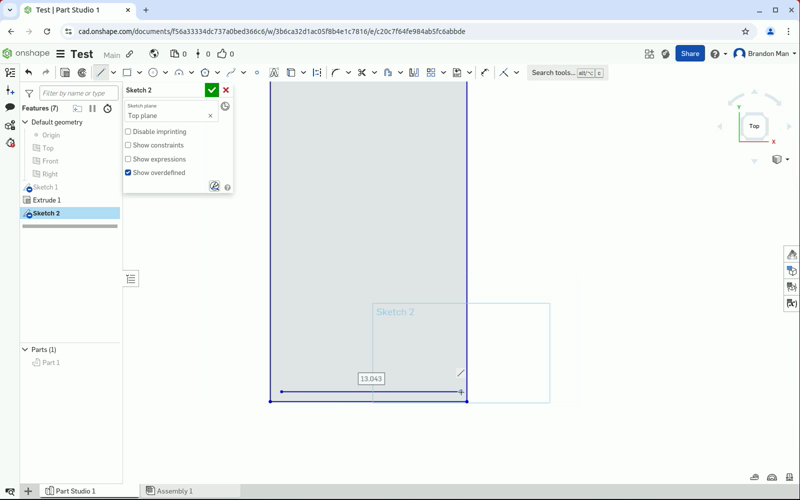
scroll(-6)
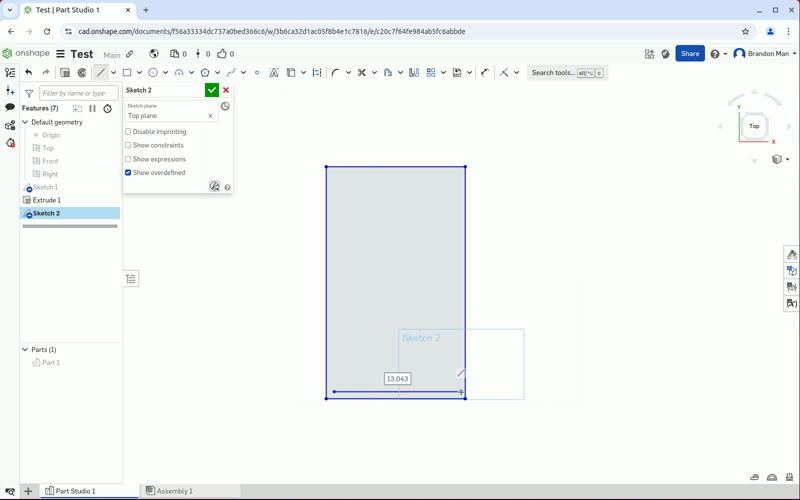
scroll(-6)
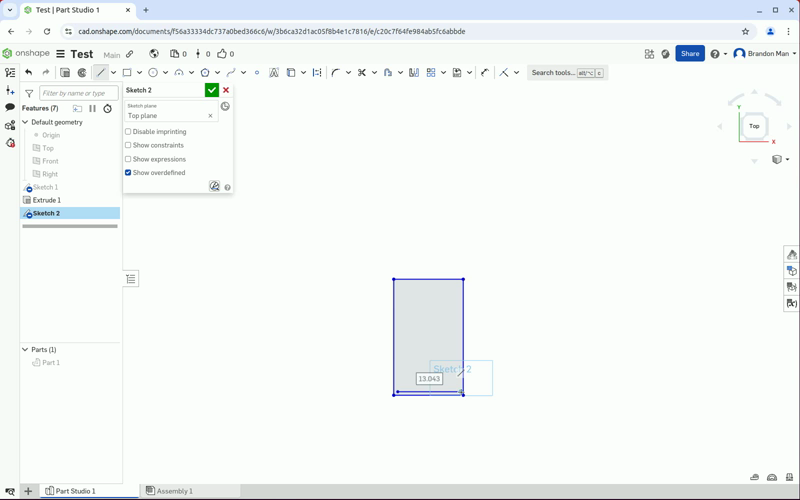
key_up(shift)
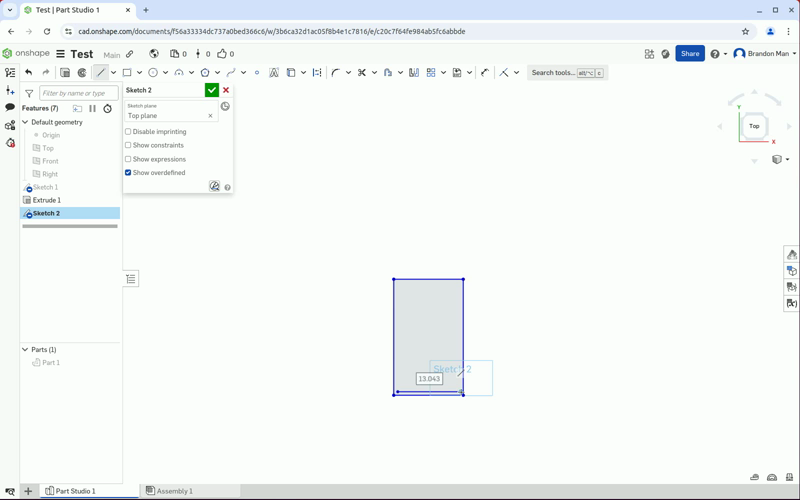
key_down(shift)
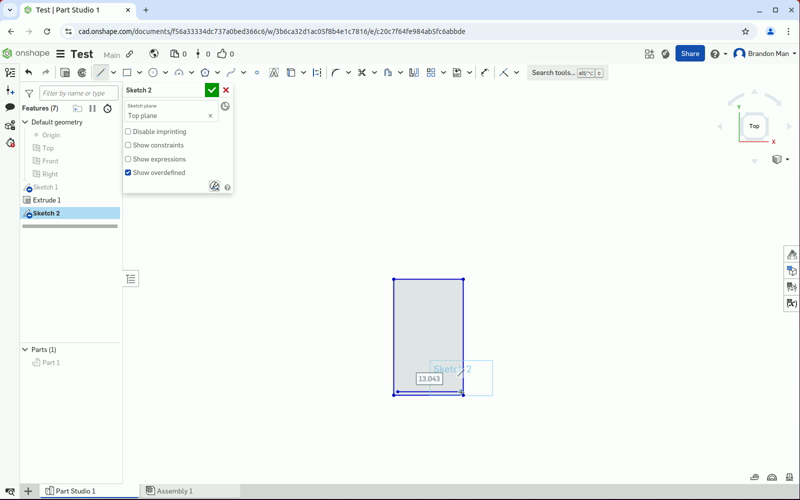
mouse_move(461, 283)
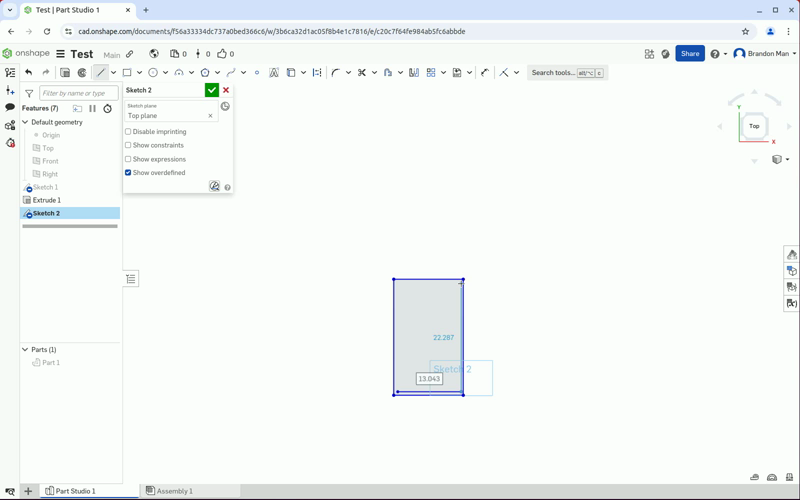
click(461, 283)
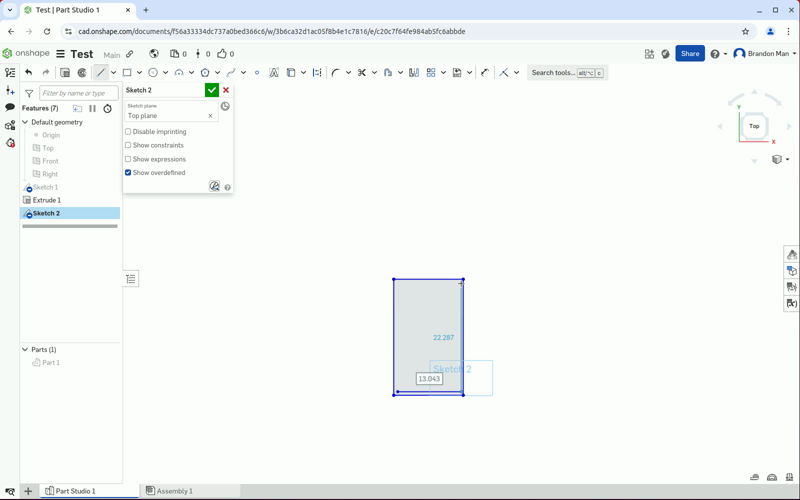
key_up(shift)
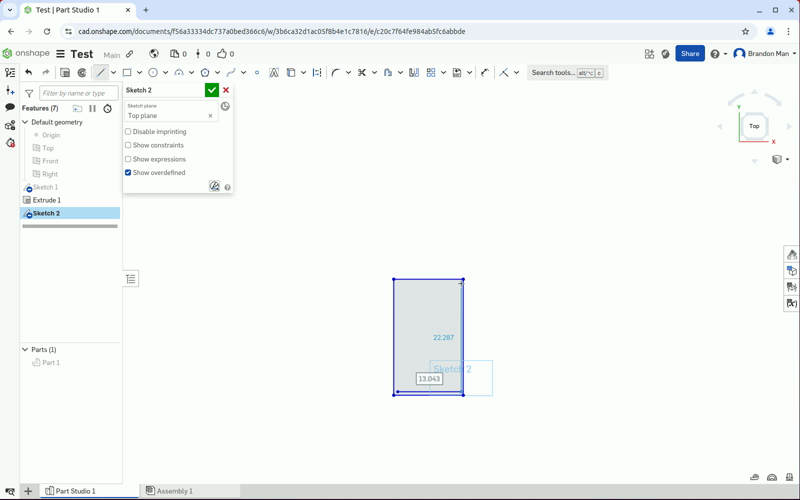
key_down(shift)
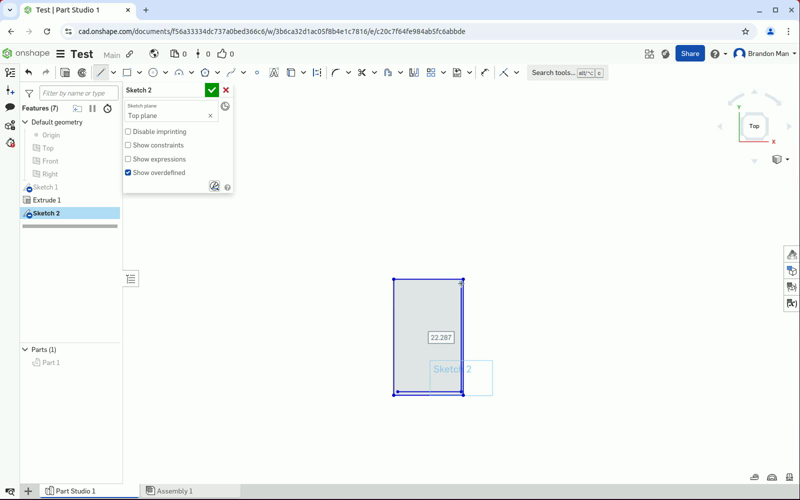
mouse_move(397, 283)
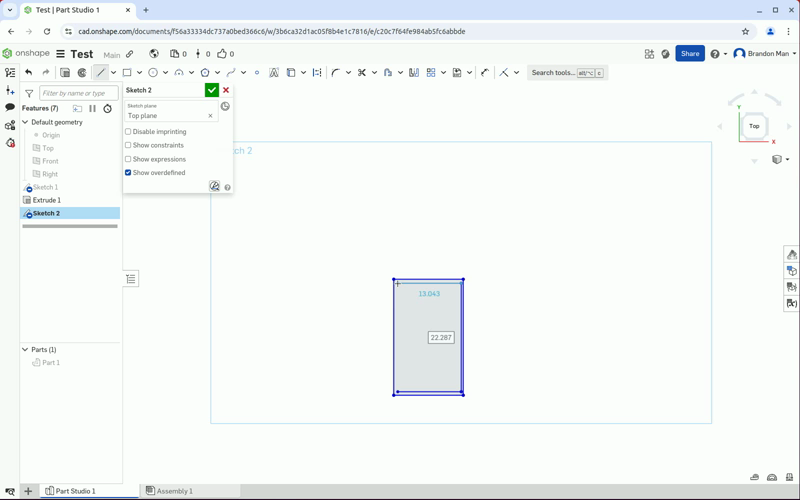
click(397, 283)
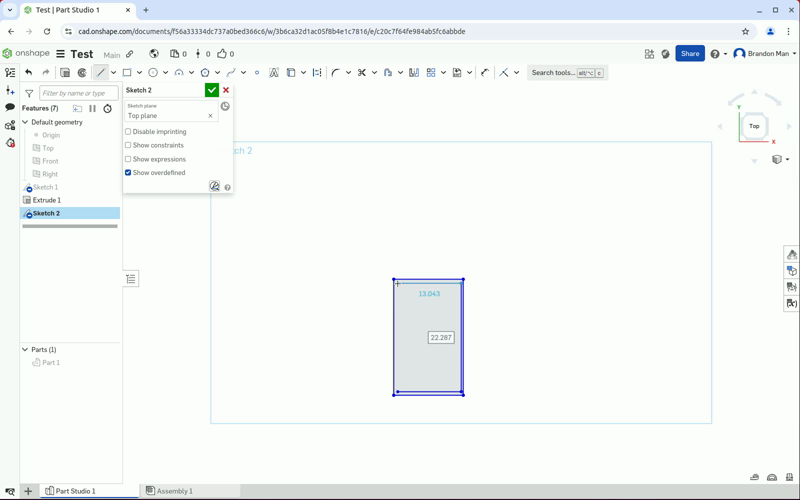
key_up(shift)
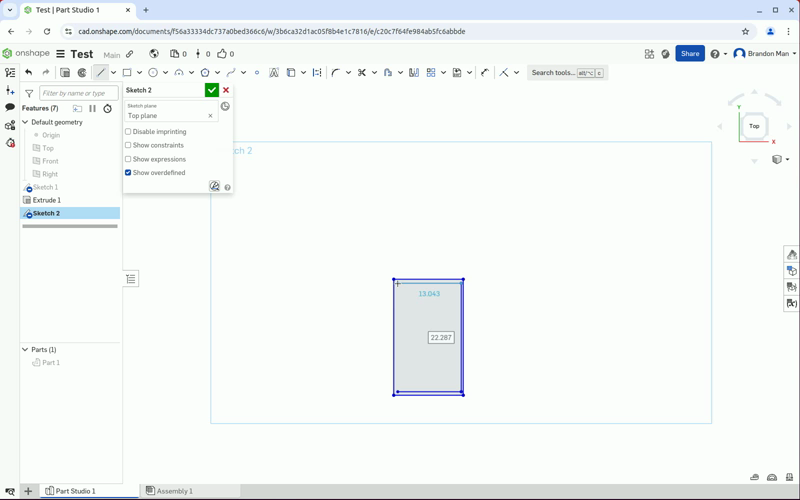
key_down(shift)
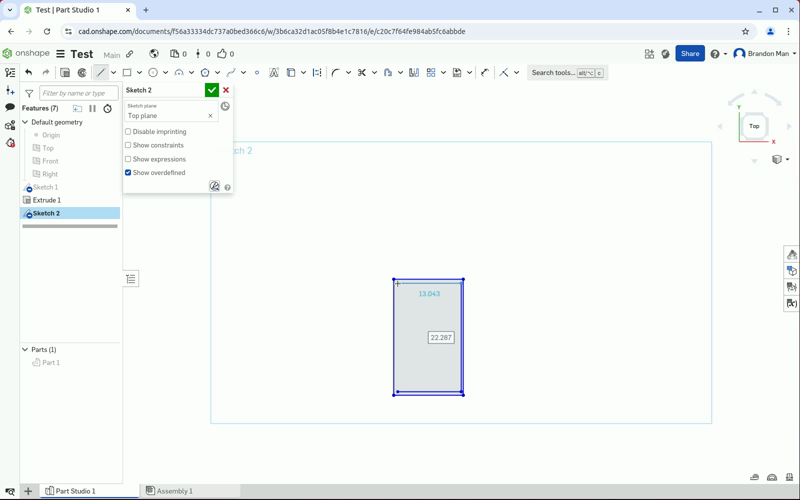
mouse_move(397, 391)
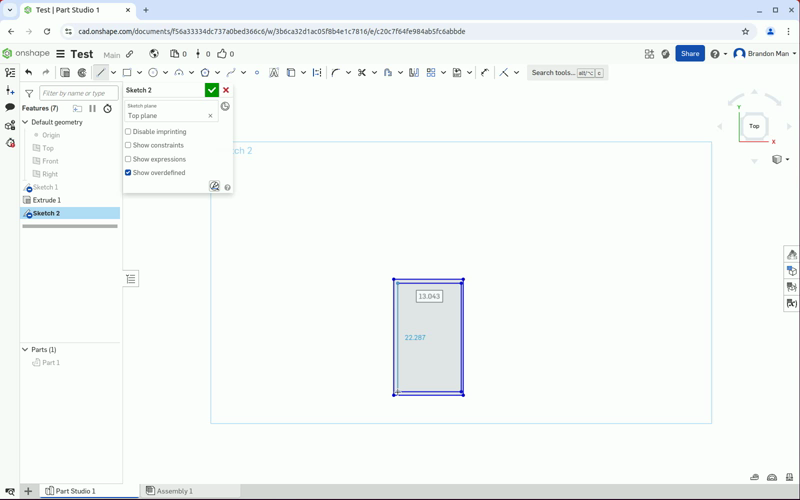
key_up(shift)
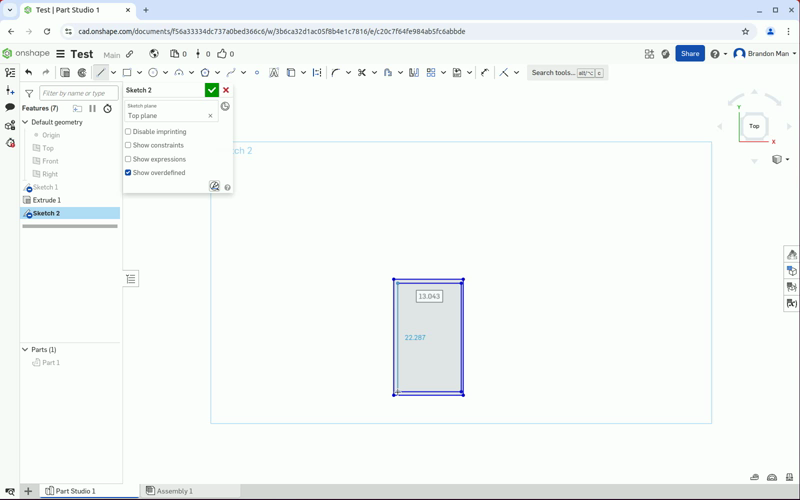
click(397, 391)
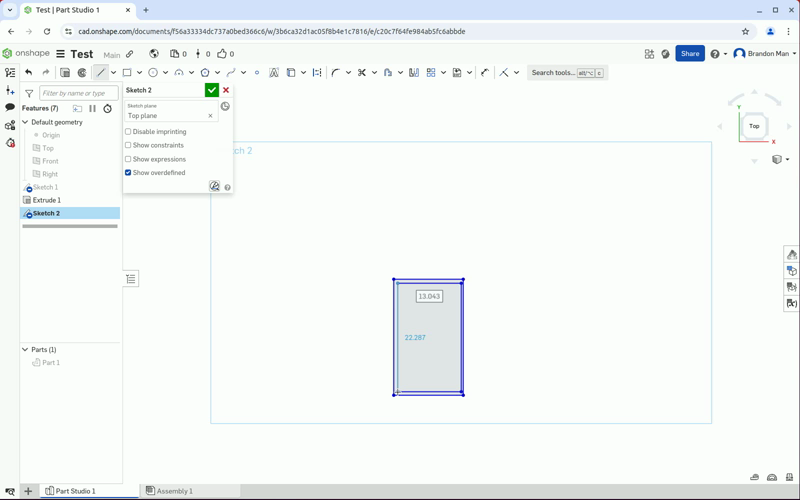
key(esc)
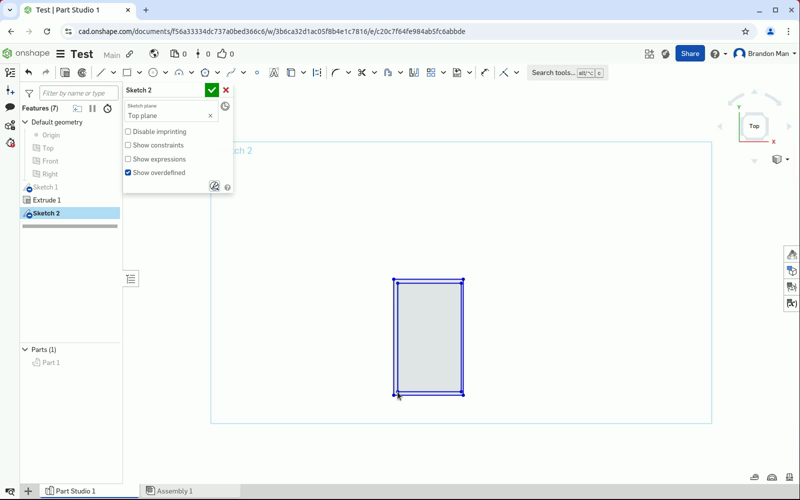
mouse_move(426, 393)
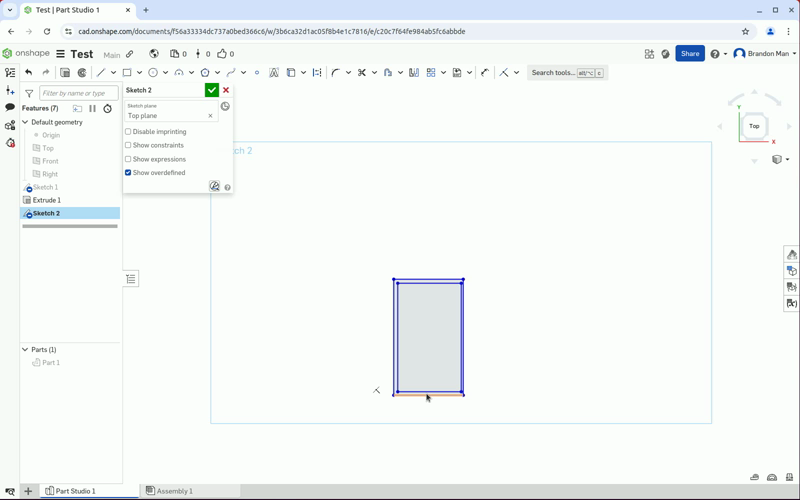
scroll(6)
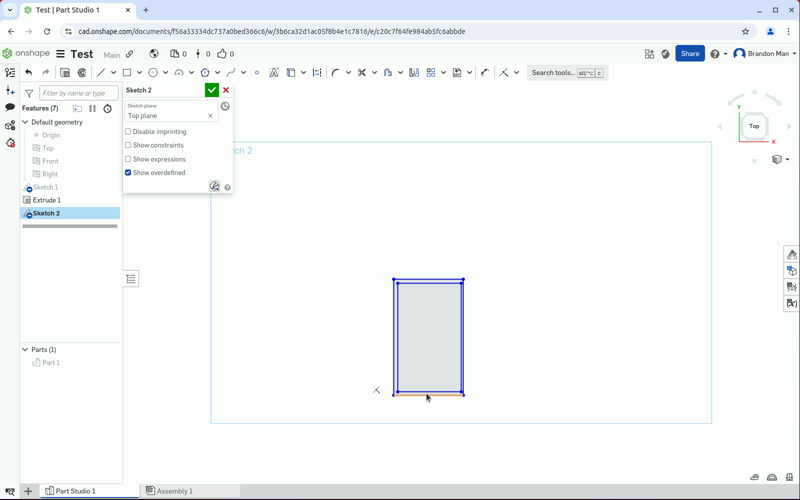
scroll(6)
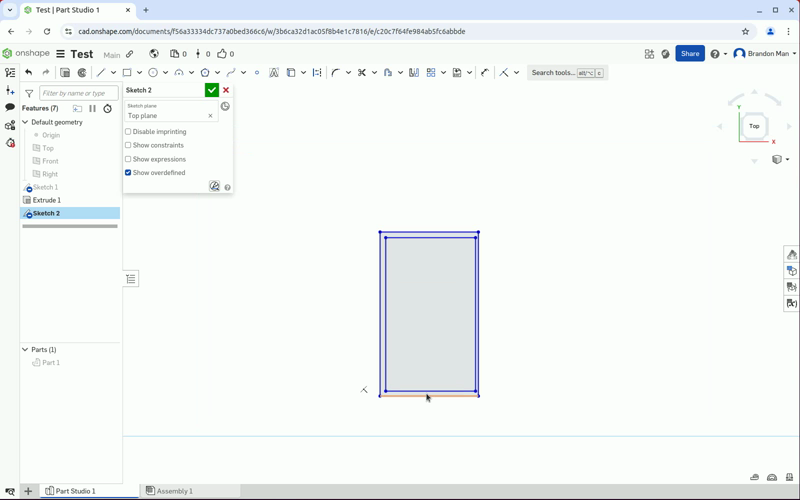
scroll(6)
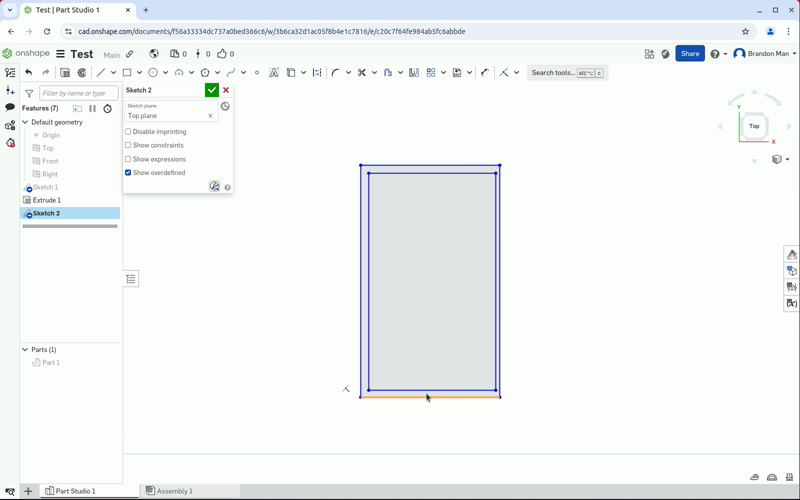
scroll(6)
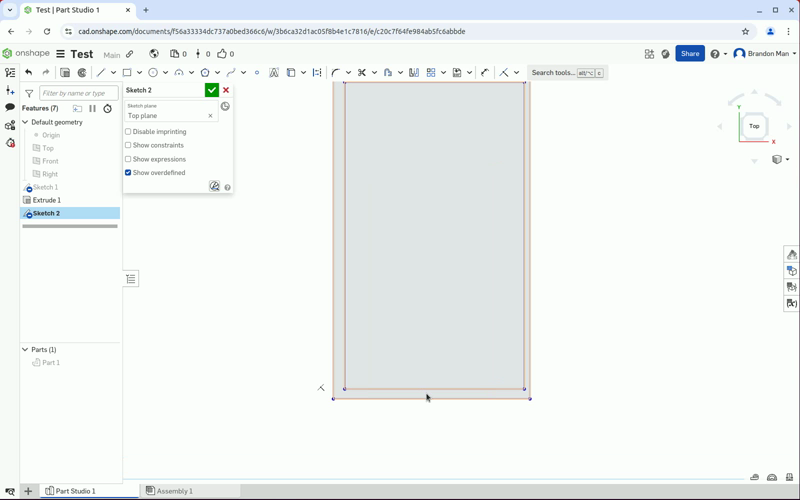
scroll(6)
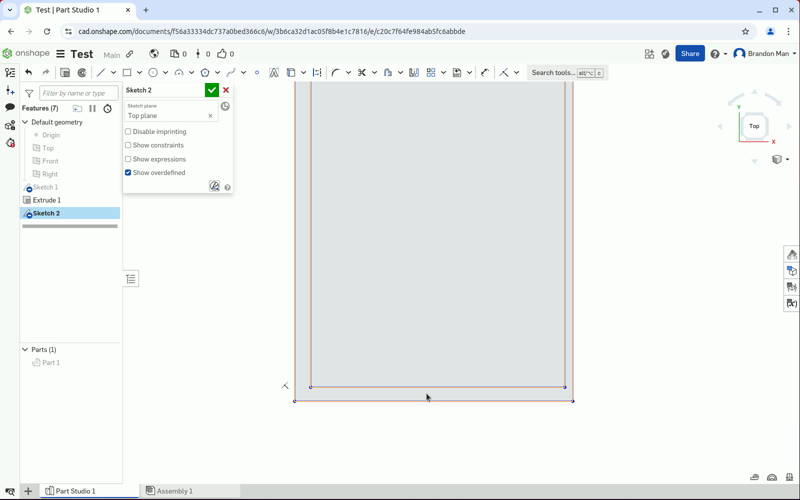
scroll(6)
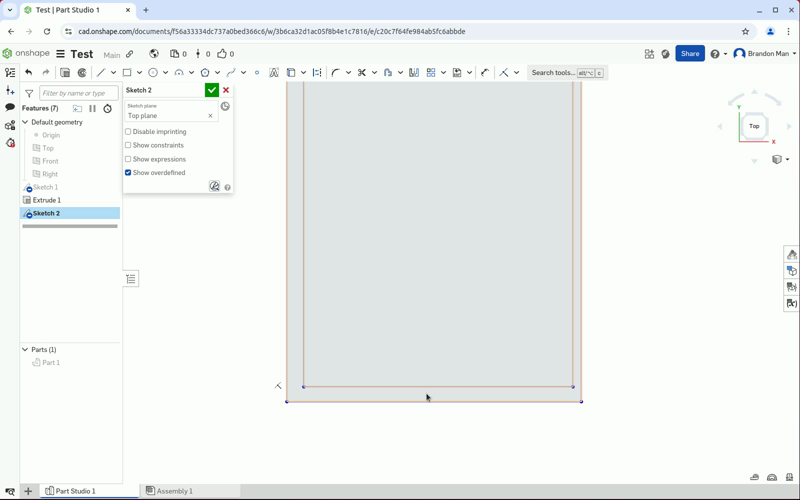
scroll(6)
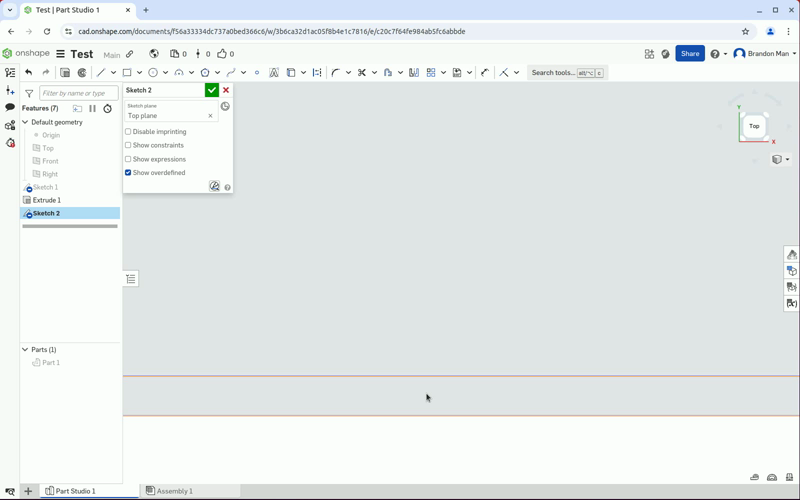
click(426, 393)
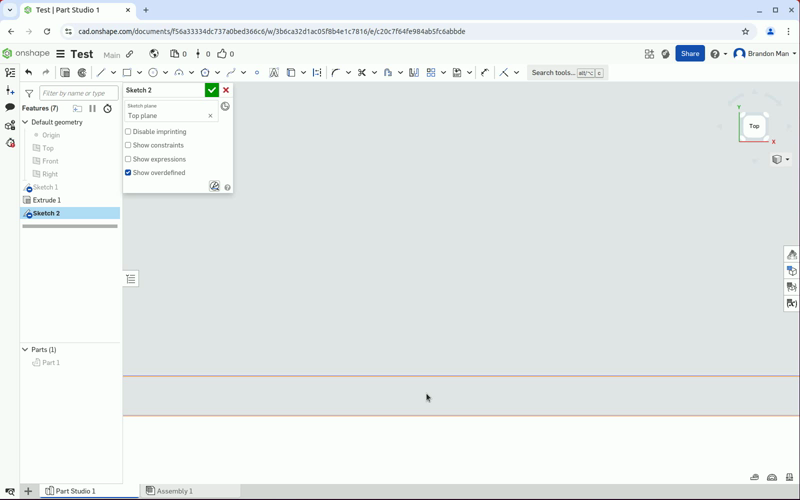
scroll(-6)
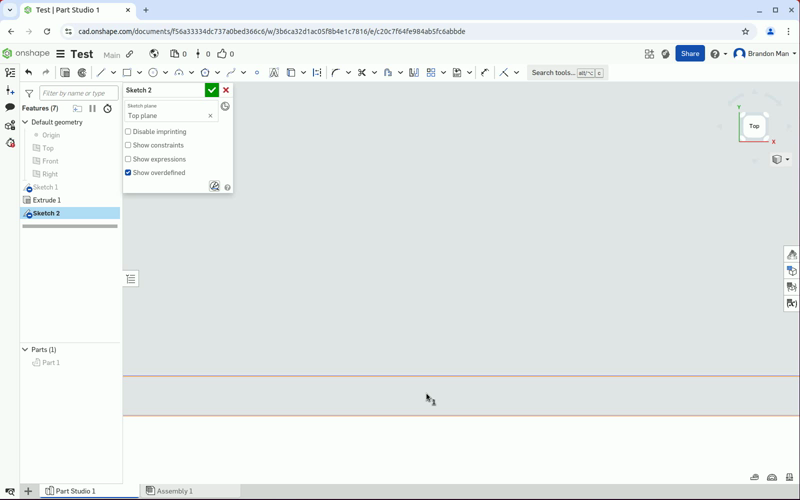
scroll(-6)
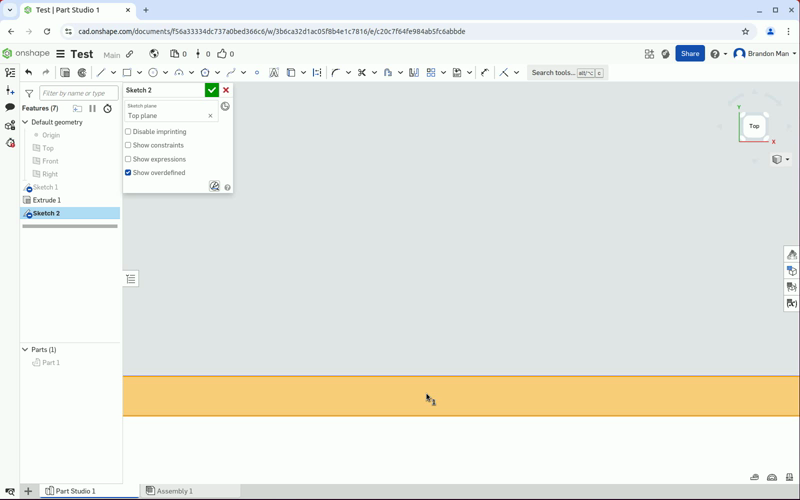
scroll(-6)
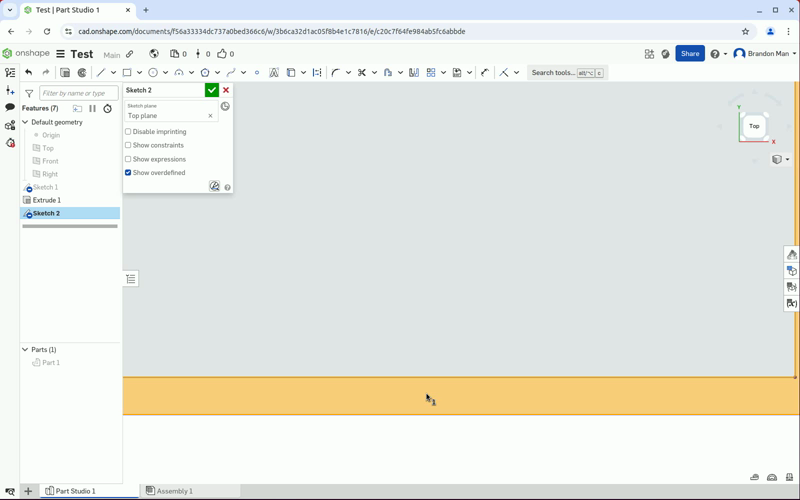
scroll(-6)
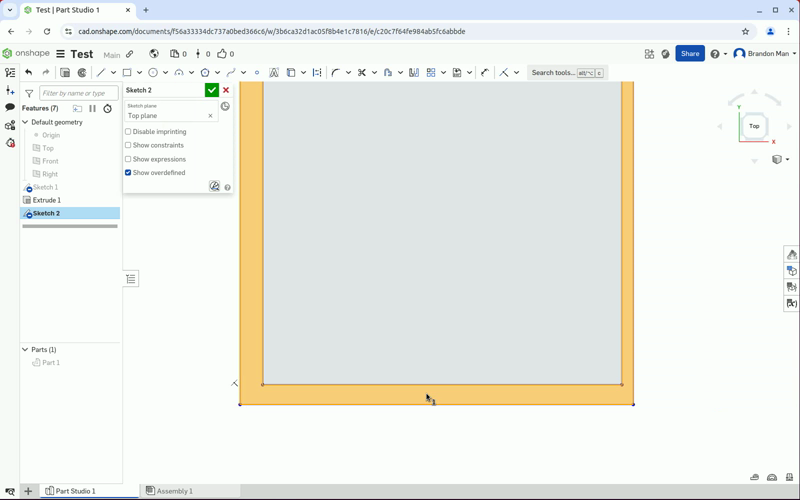
scroll(-6)
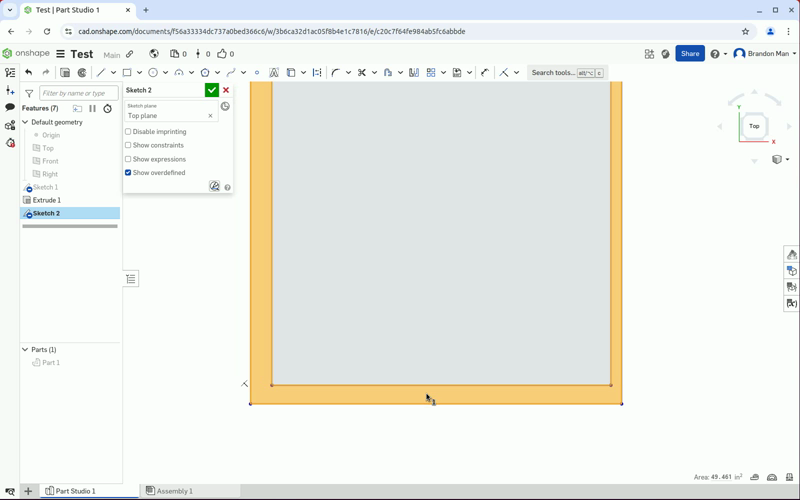
scroll(-6)
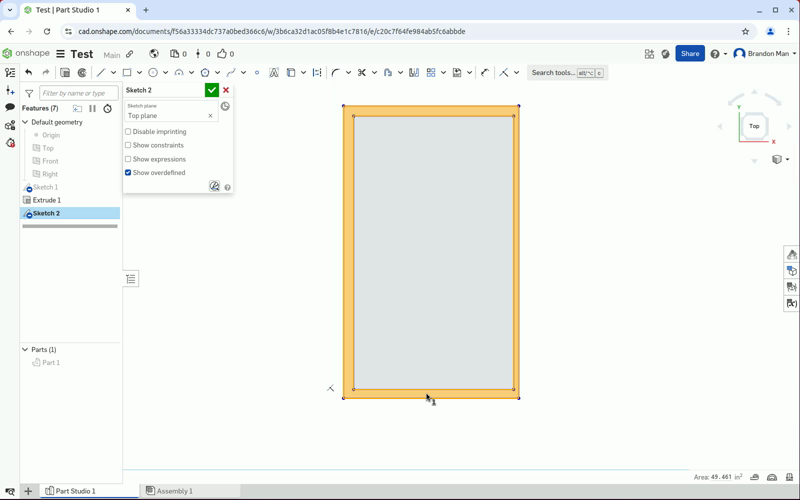
scroll(-6)
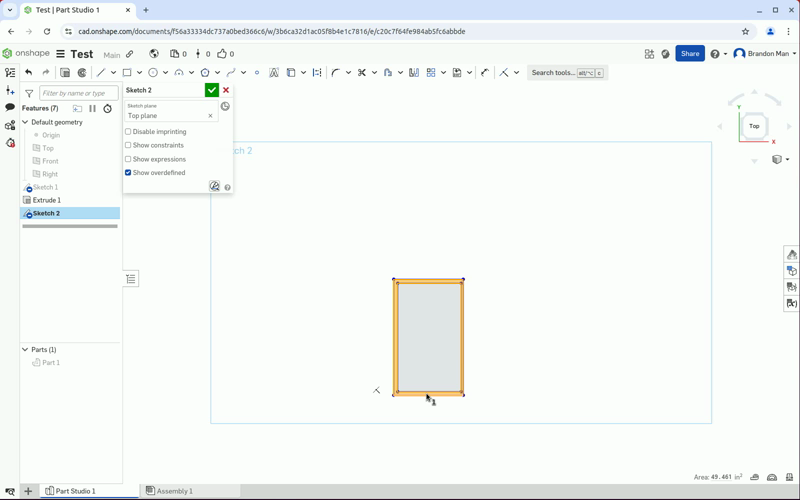
mouse_move(73, 352)
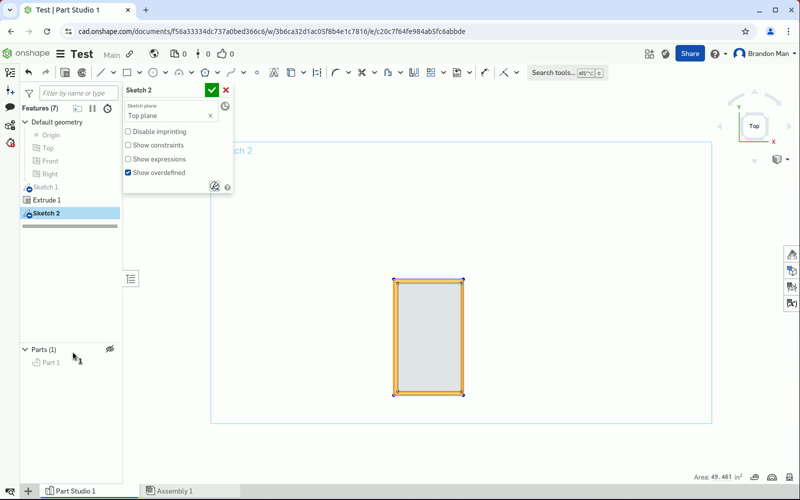
key(shift+y)
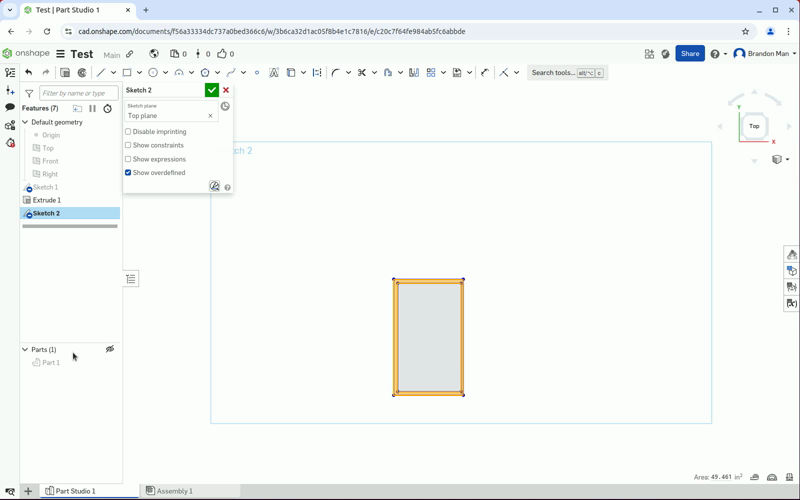
key(shift+e)
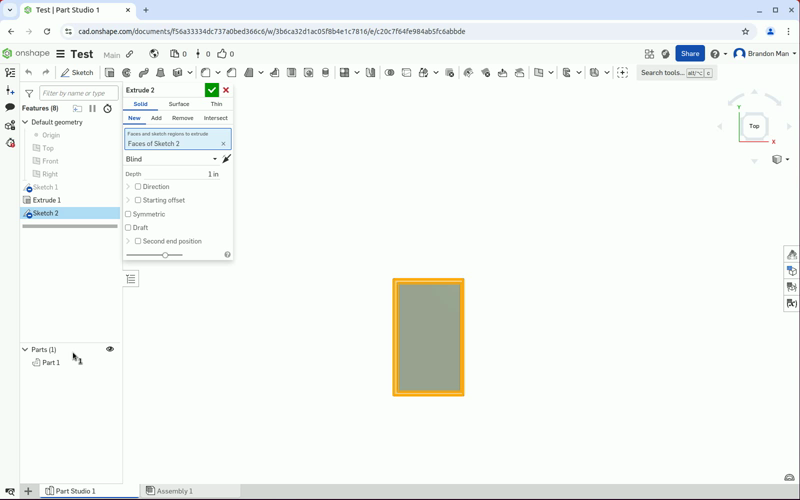
mouse_move(143, 106)
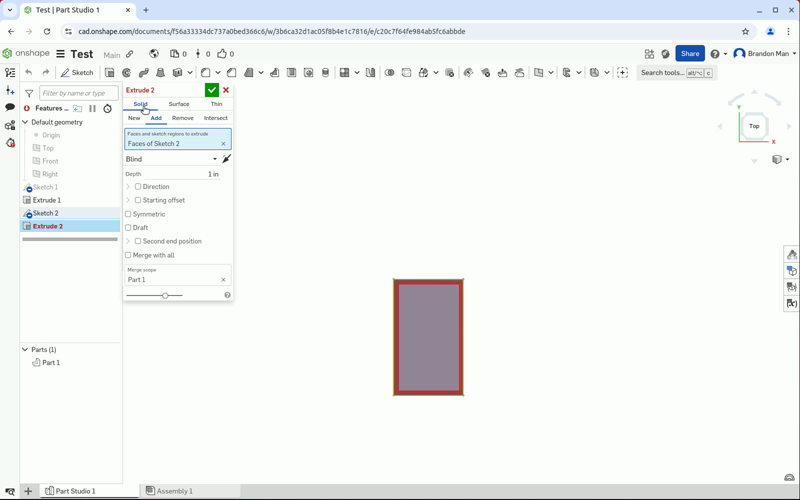
click(143, 106)
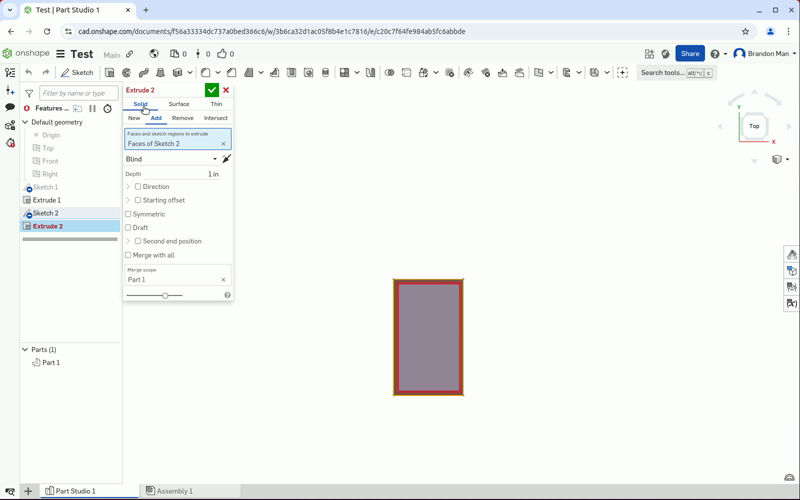
mouse_move(137, 120)
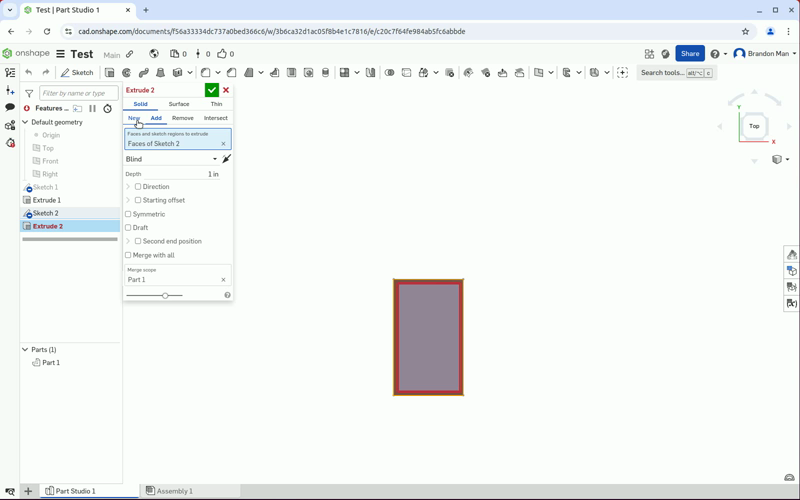
click(137, 120)
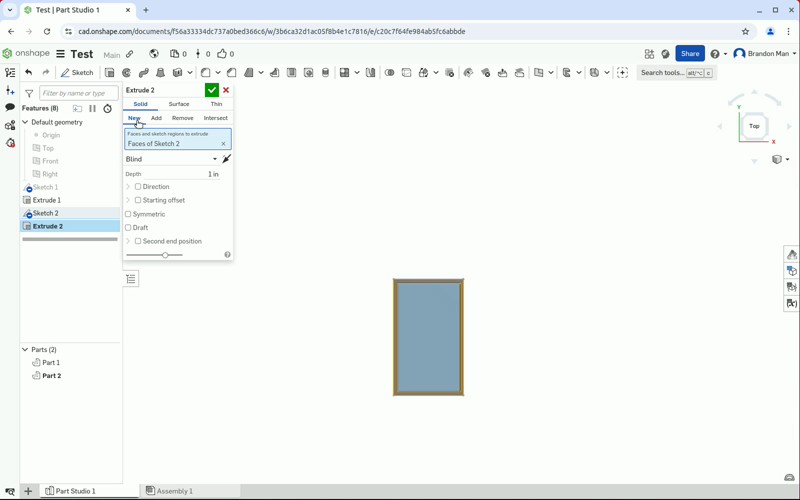
key(tab, 4)
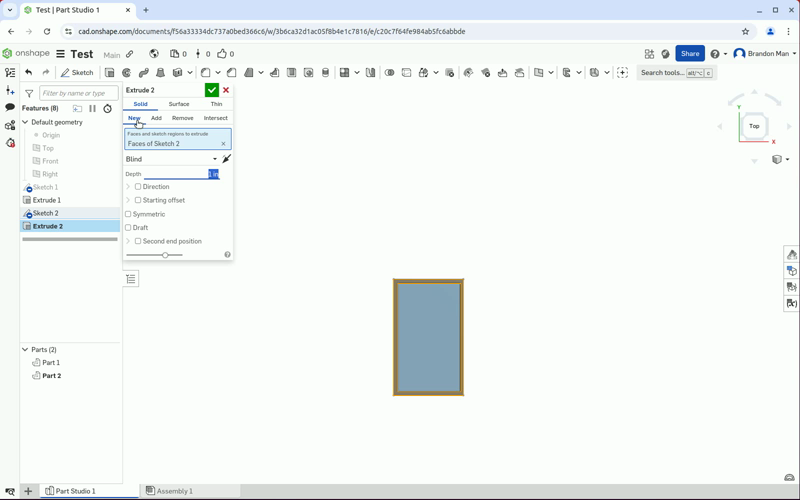
text(6.74)
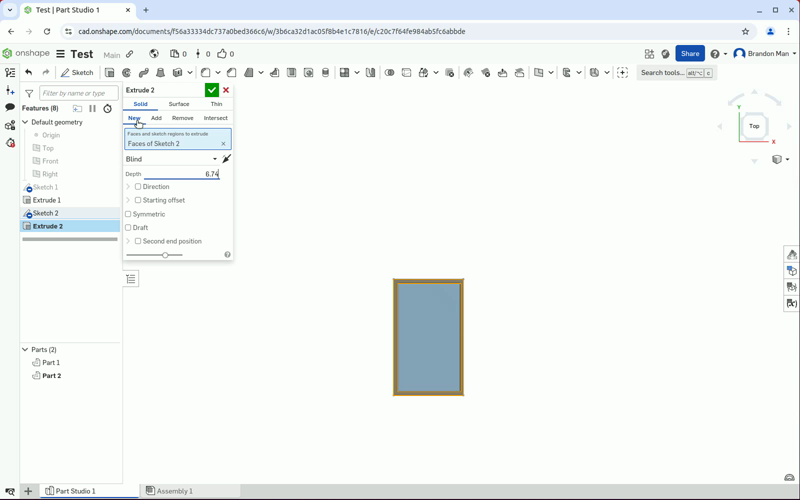
key(tab, 3)
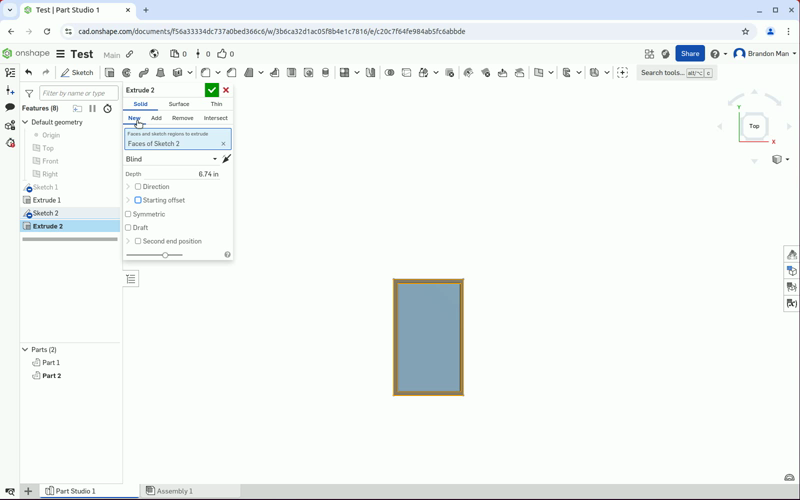
key(tab, 2)
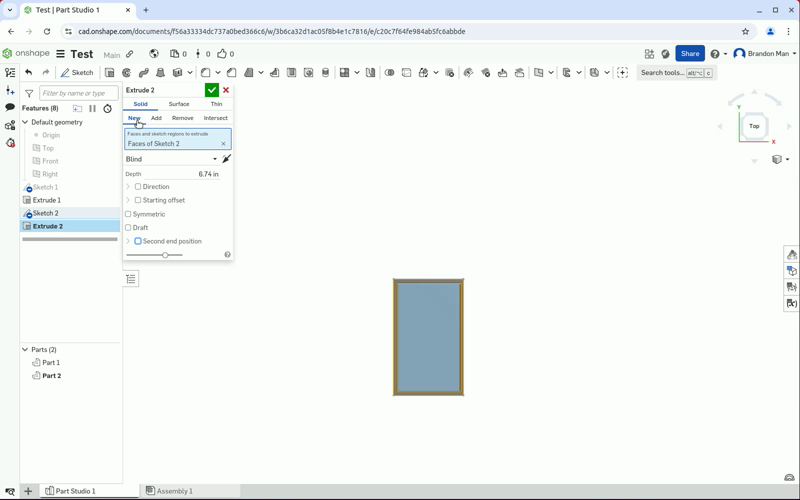
key(space)
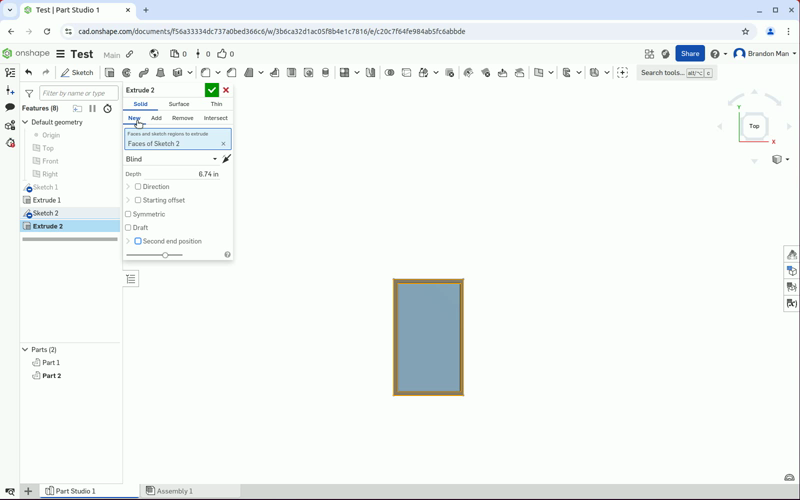
key(tab, 3)
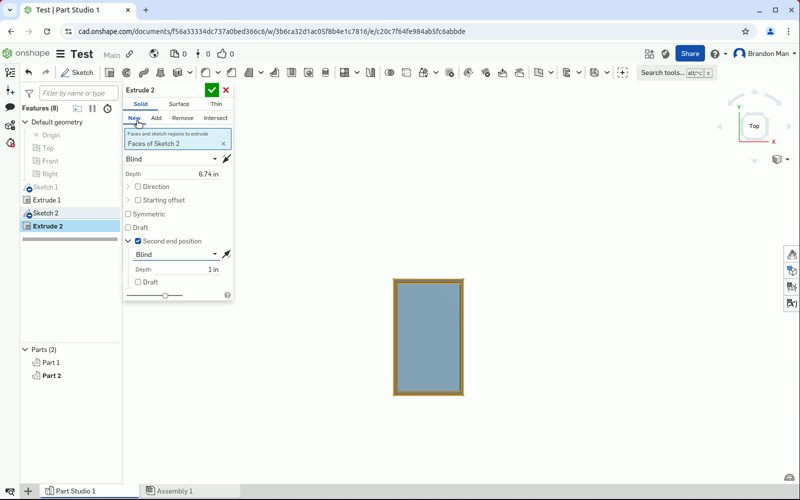
text(1.444)
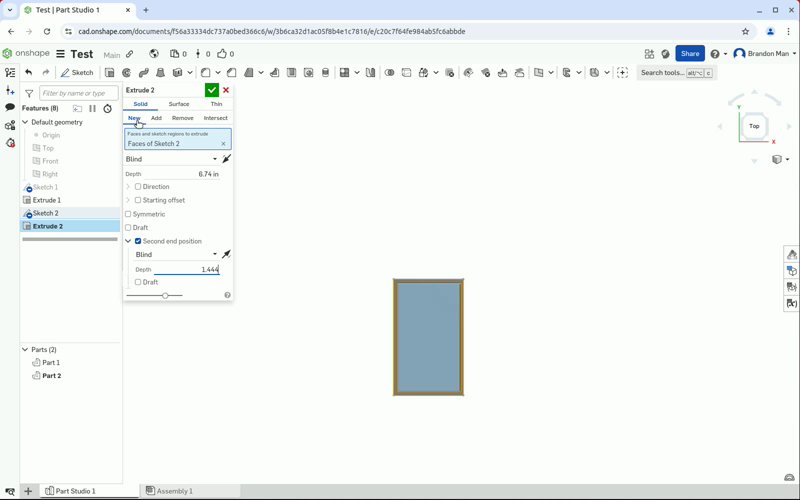
key(enter)
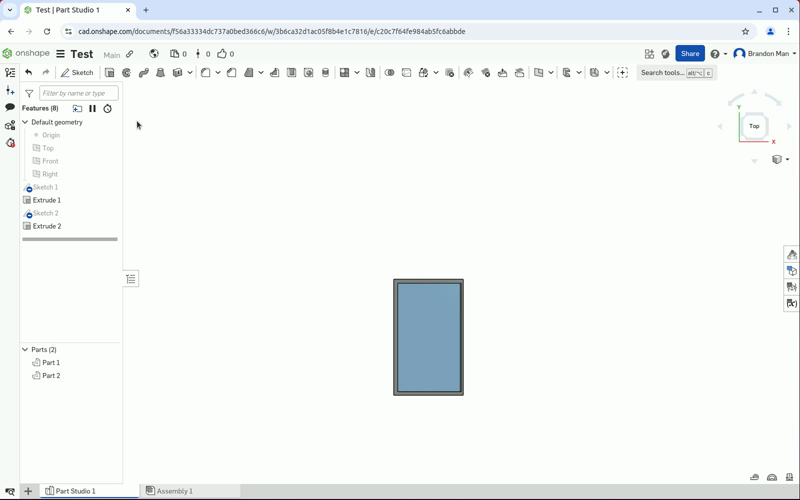
key(shift+h)
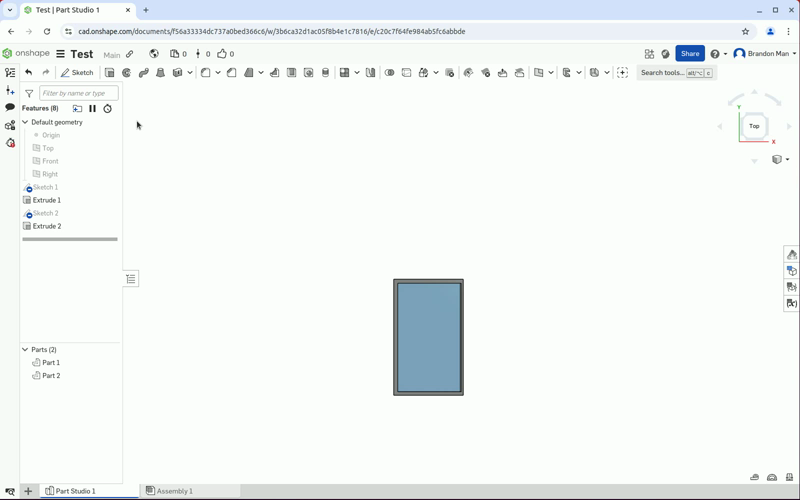
key(shift+h)
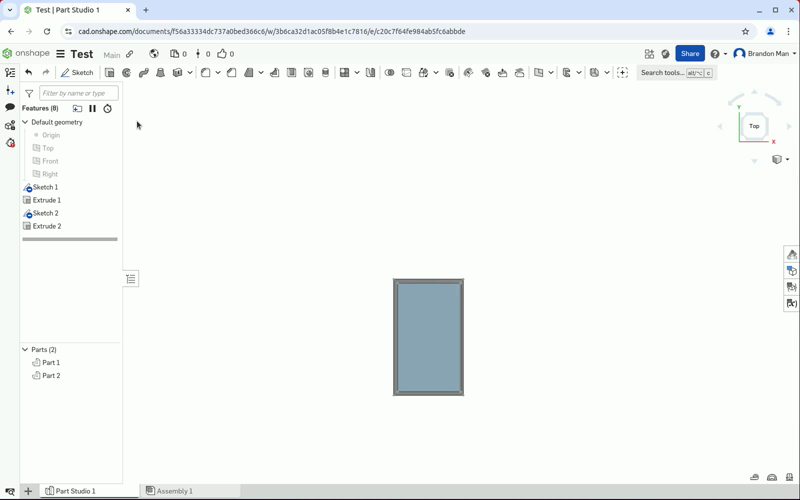
key(shift+7)
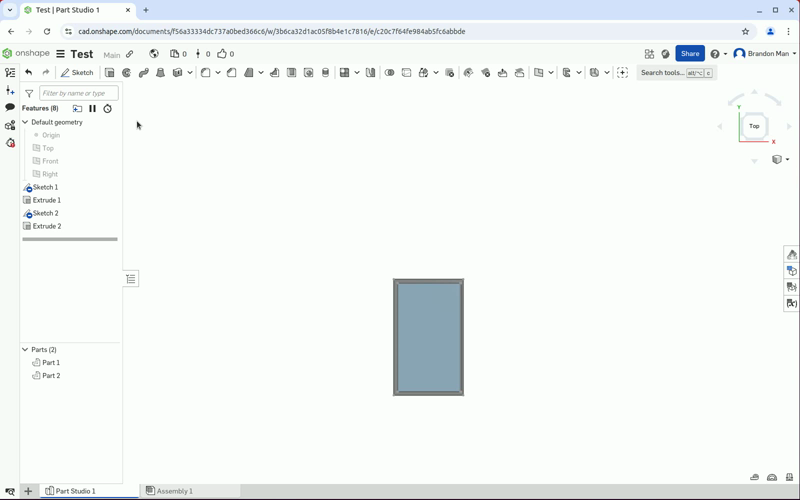
key(up, 3)
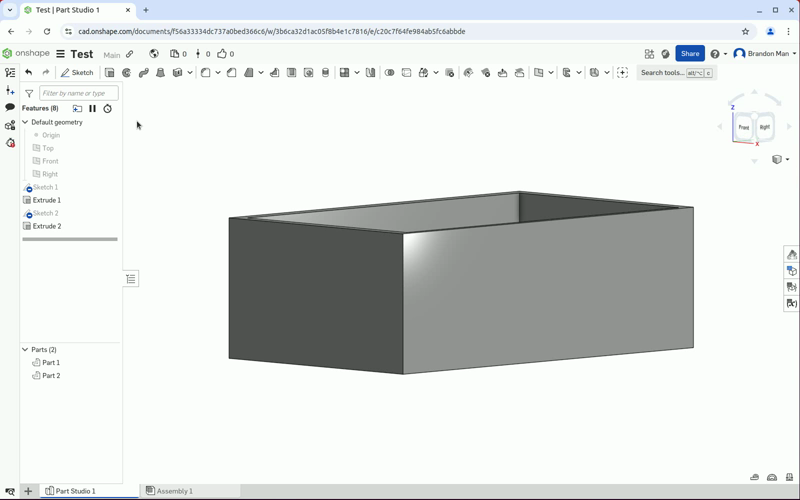
key(left, 3)
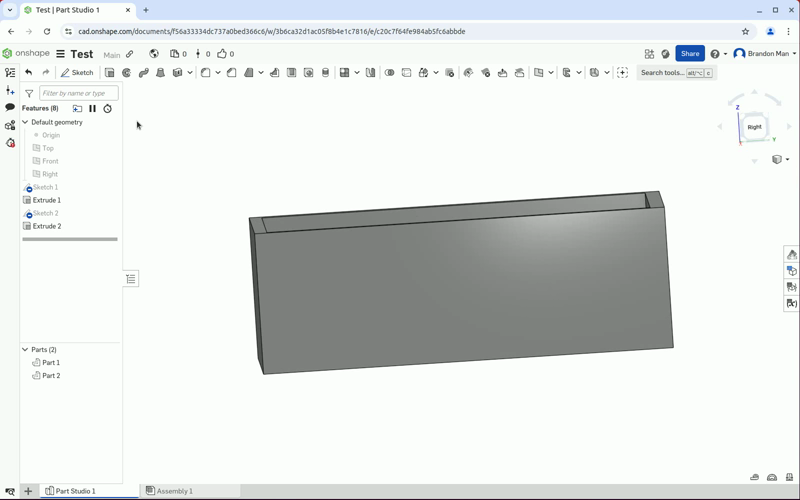
key(right, 3)
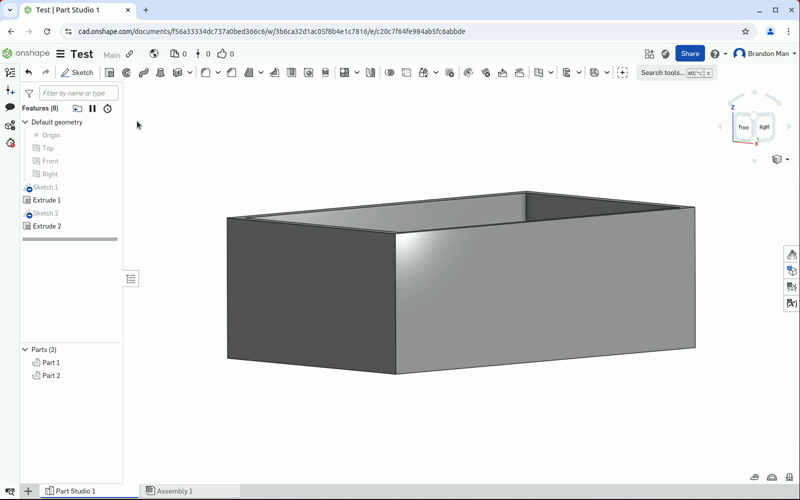
key(down, 3)
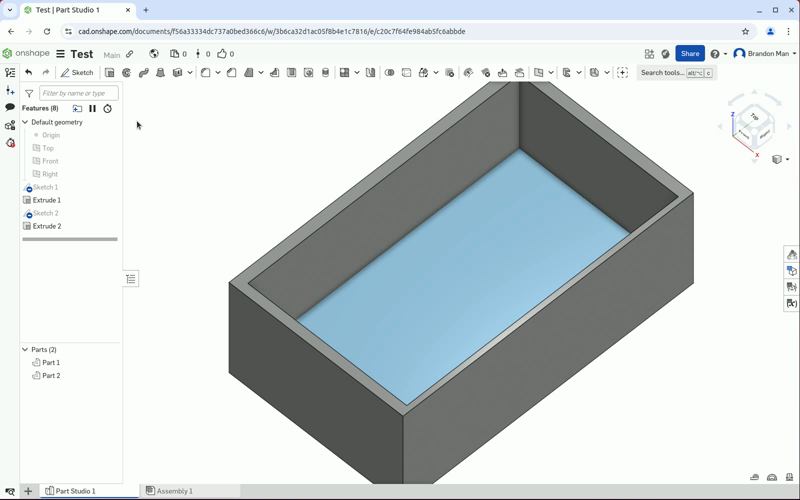
mouse_move(73, 189)
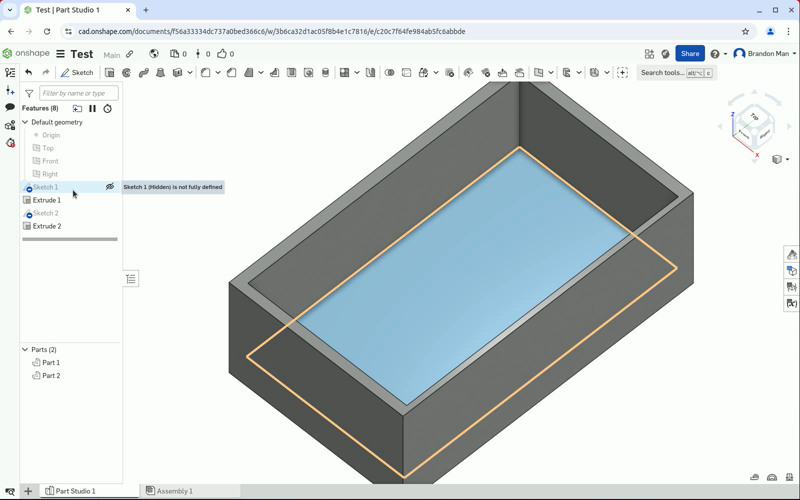
click(73, 189)